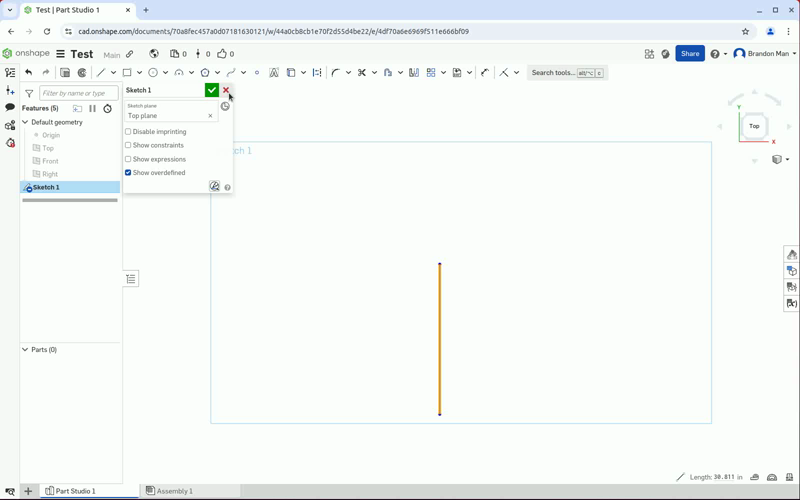
key(shift+h)
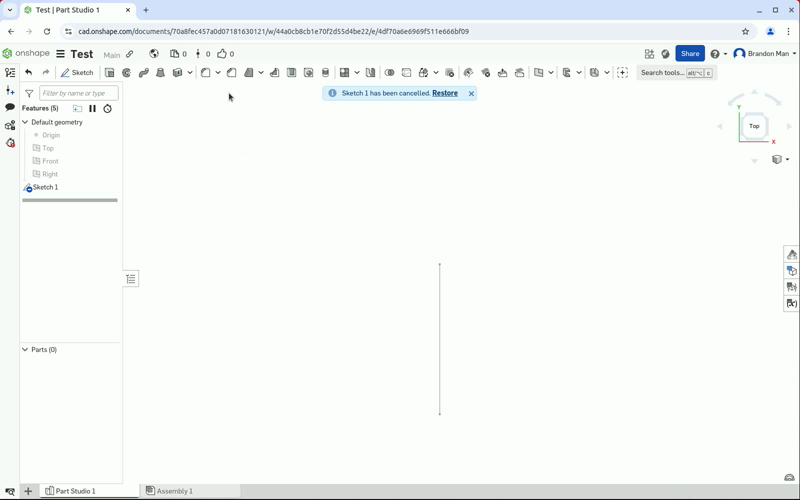
key(shift+s)
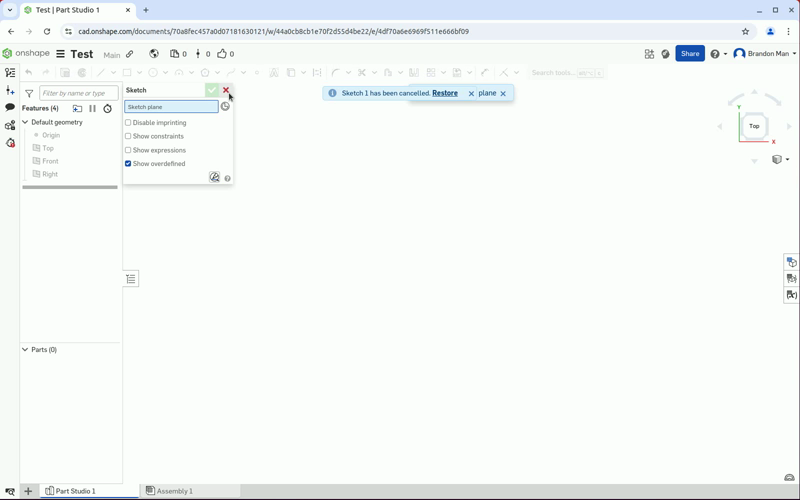
mouse_move(73, 150)
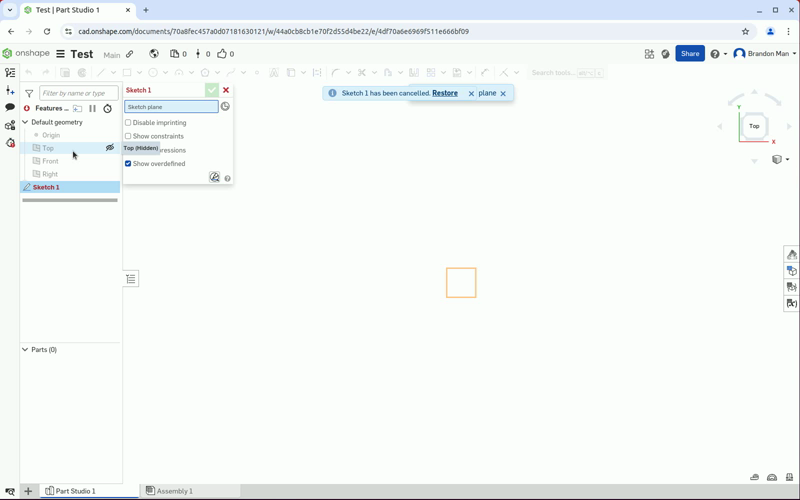
click(73, 150)
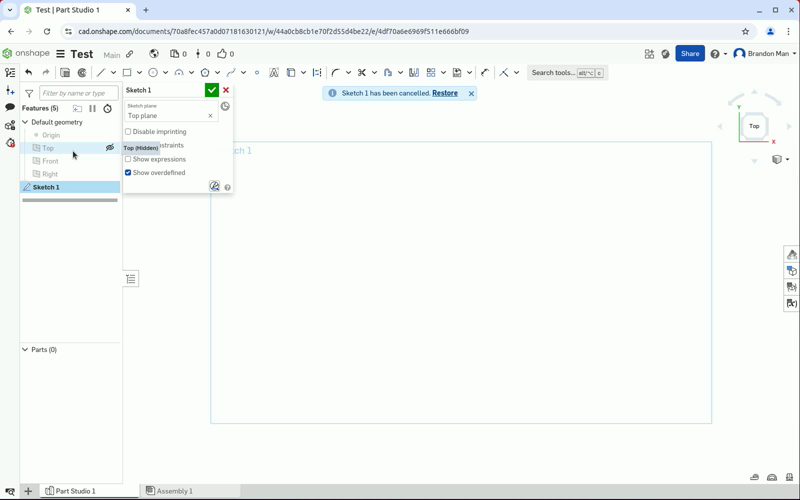
mouse_move(73, 352)
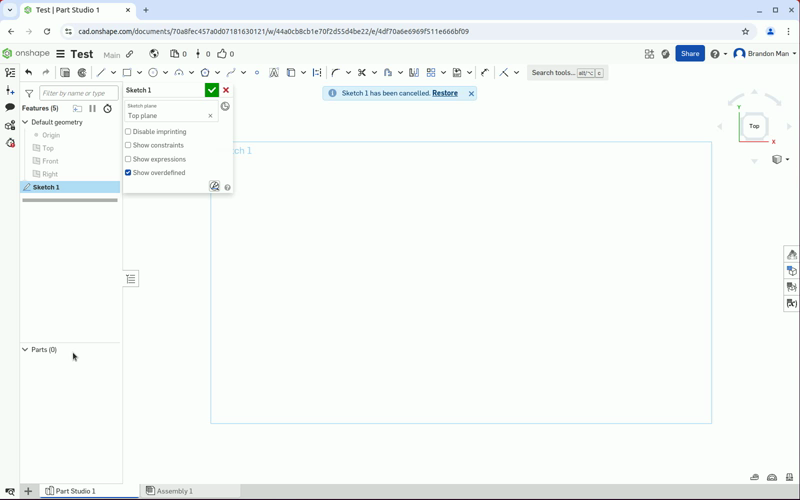
key(y)
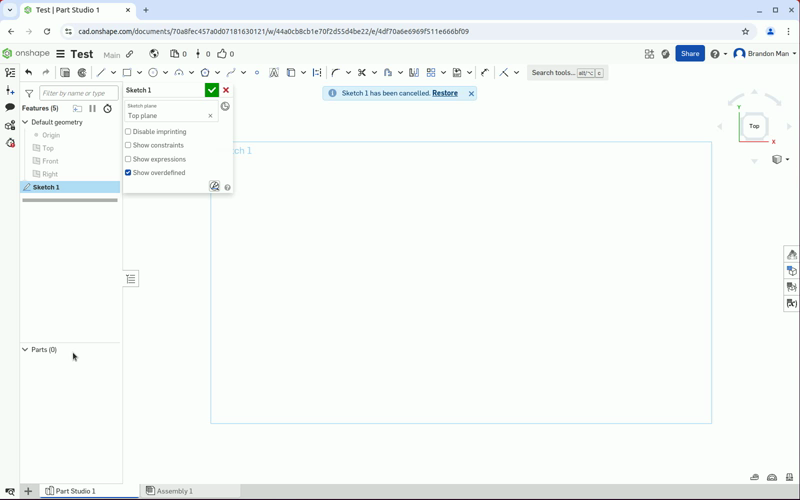
key(l)
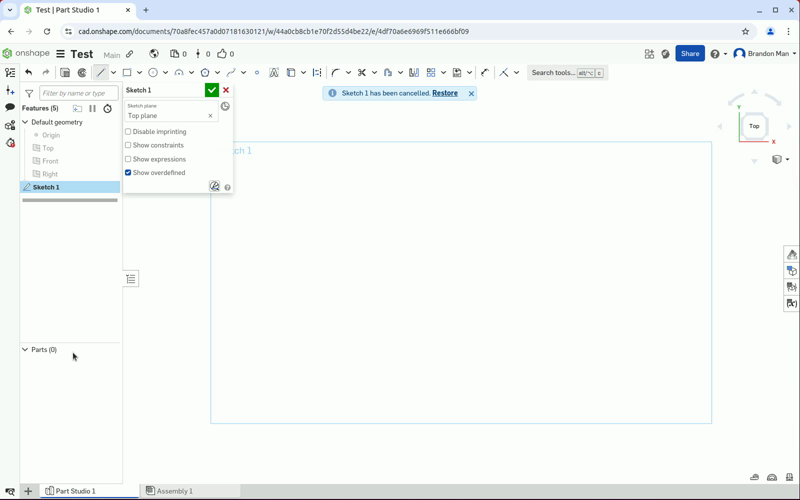
key_down(shift)
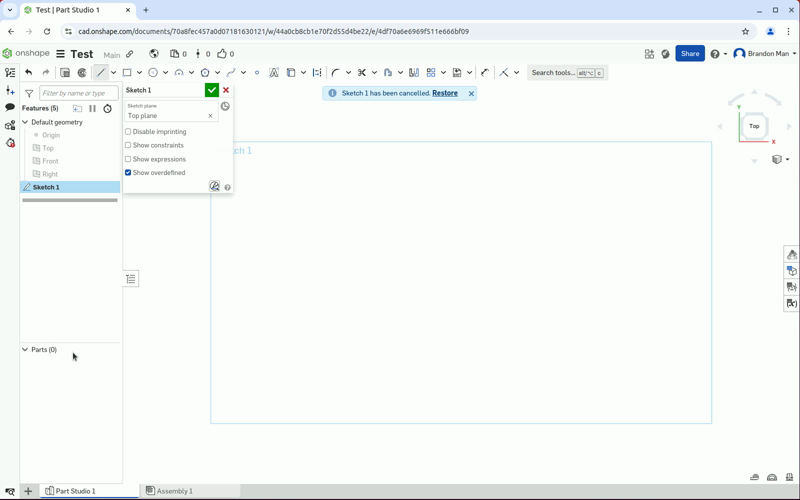
mouse_move(348, 326)
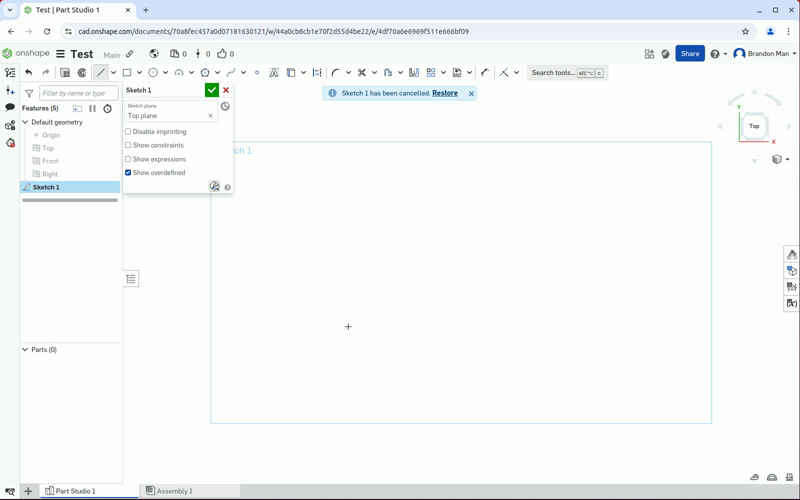
click(348, 326)
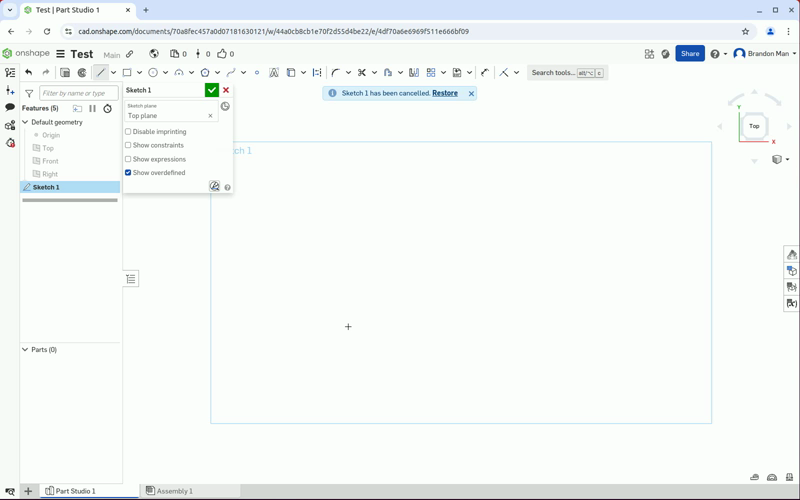
key_up(shift)
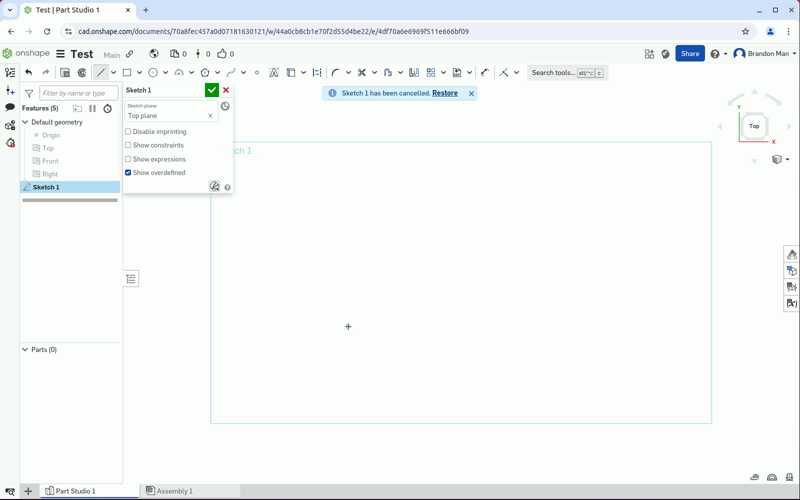
key_down(shift)
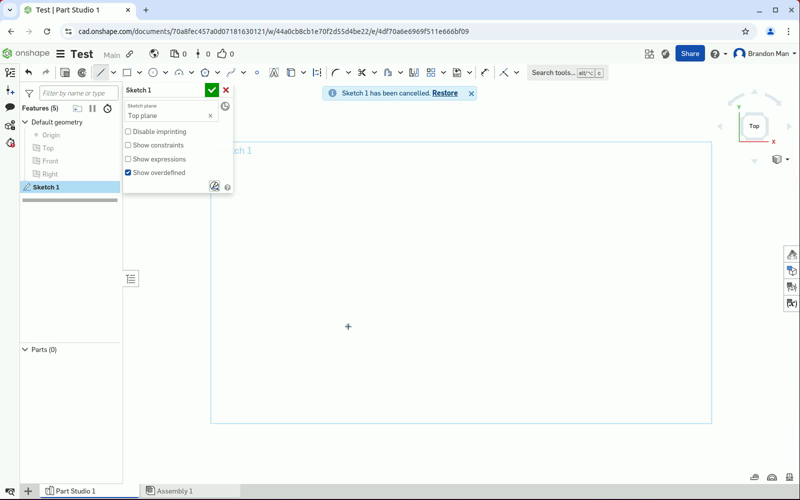
mouse_move(572, 326)
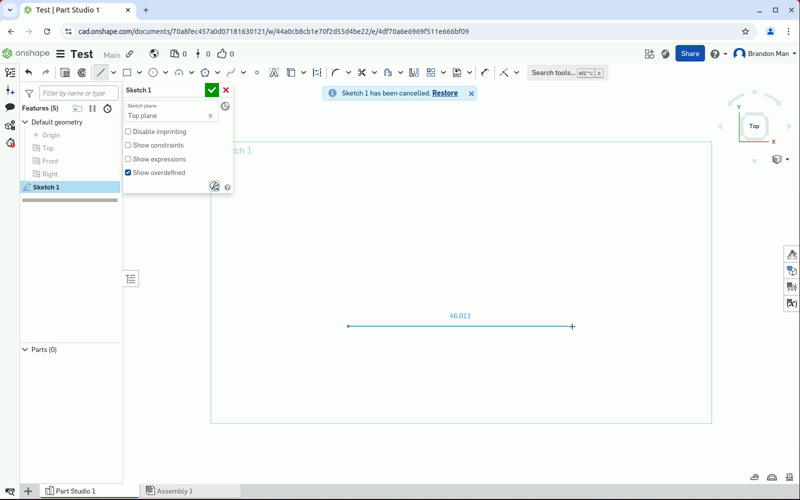
click(572, 326)
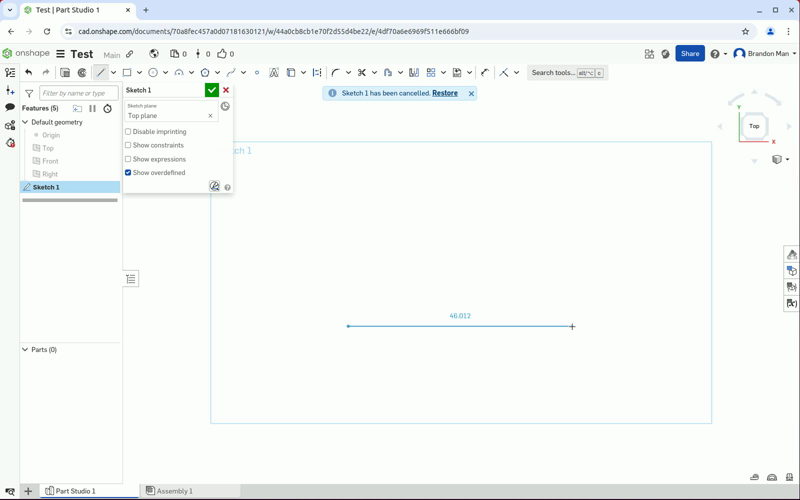
key_up(shift)
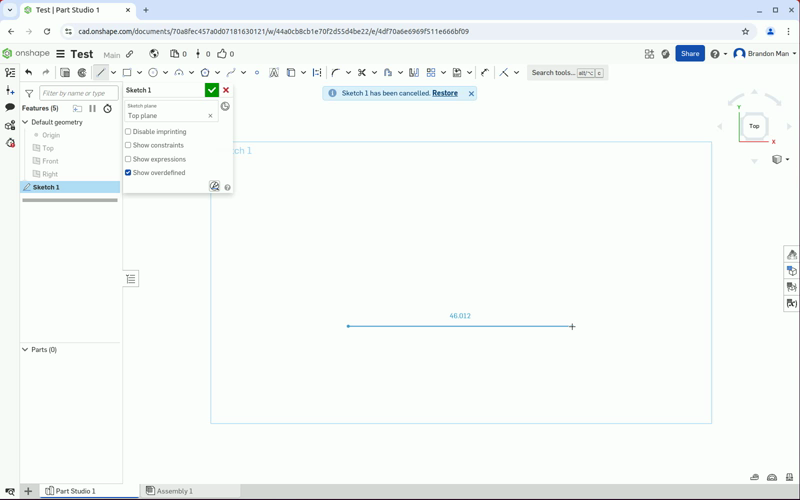
key_down(shift)
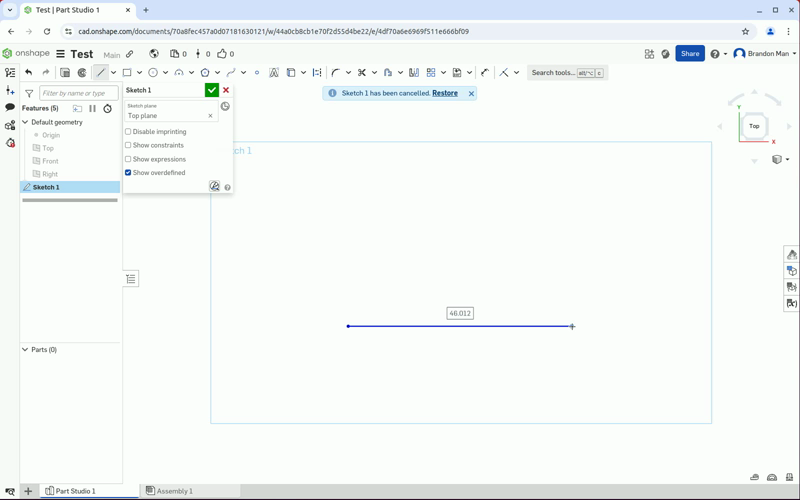
mouse_move(572, 239)
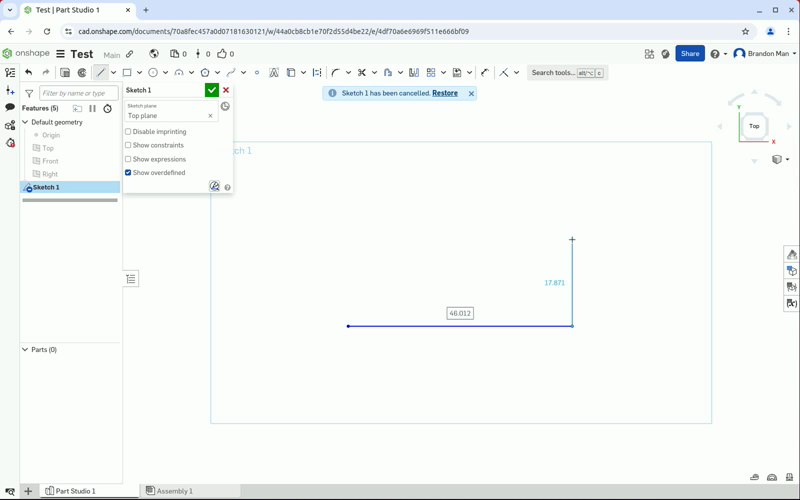
click(572, 239)
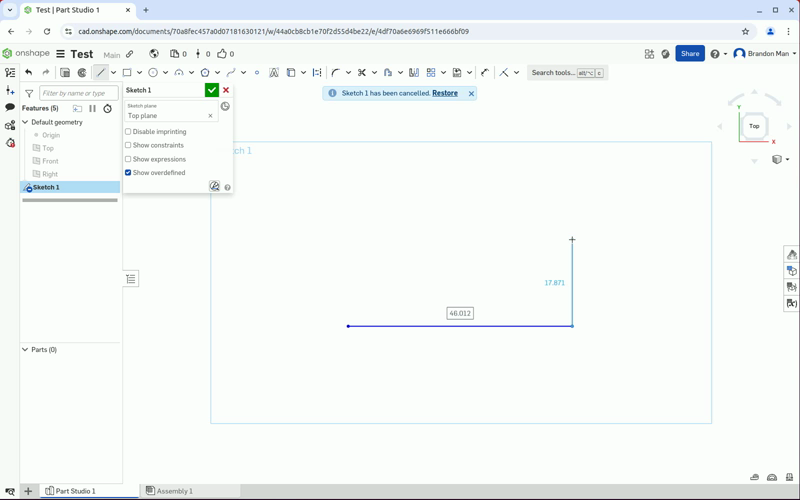
key_up(shift)
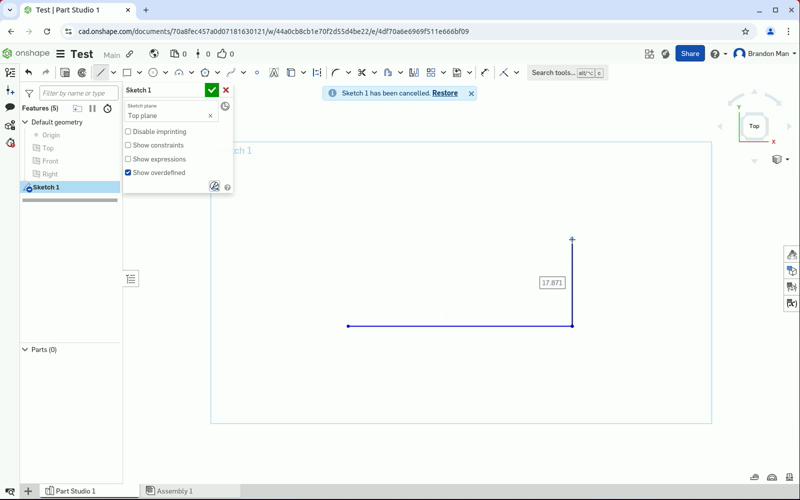
key_down(shift)
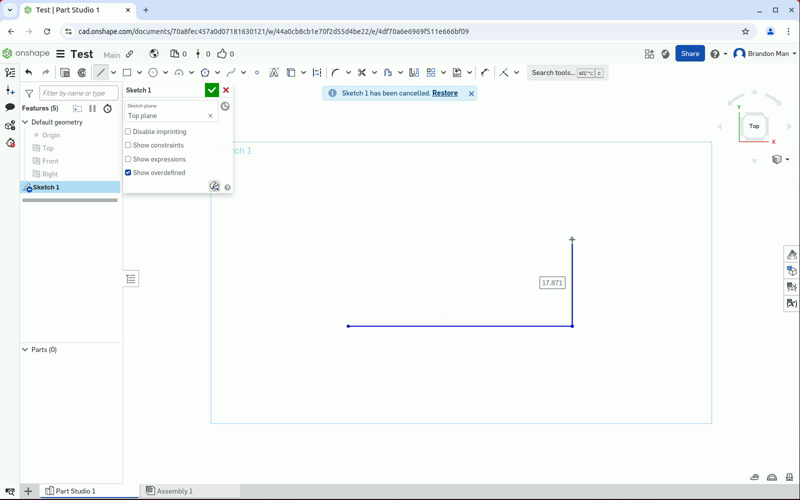
mouse_move(348, 239)
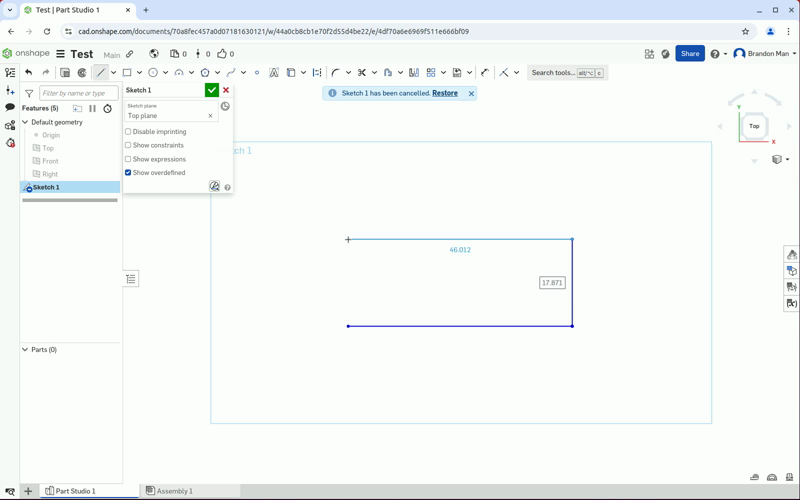
click(348, 239)
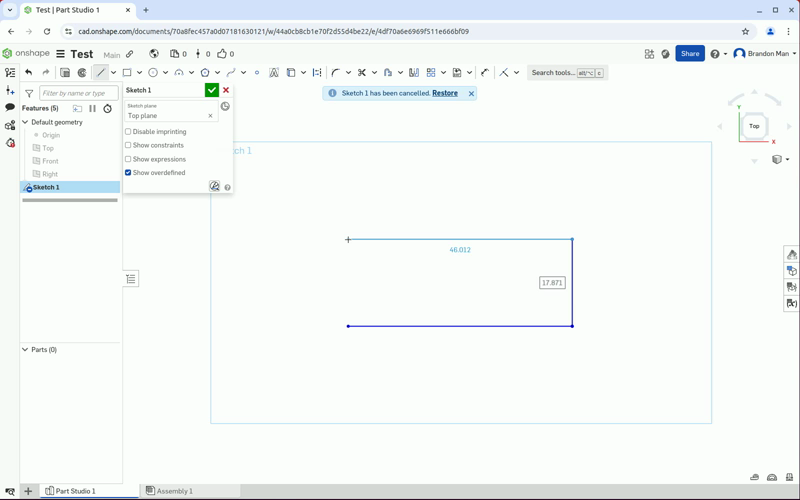
key_up(shift)
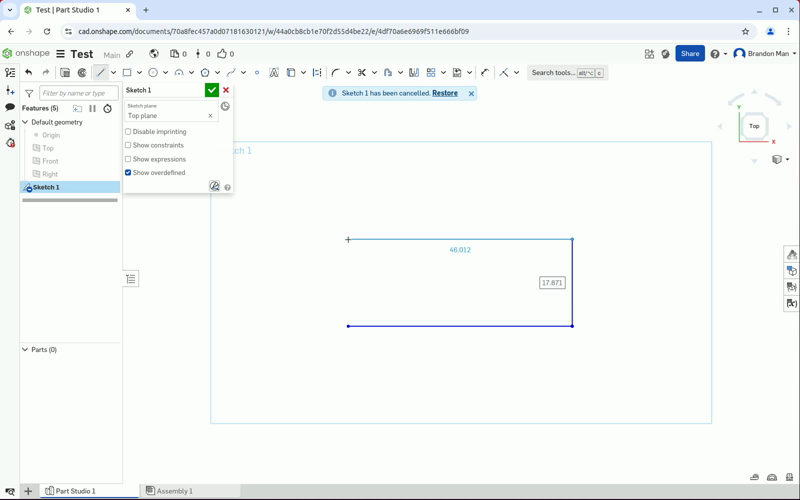
key_down(shift)
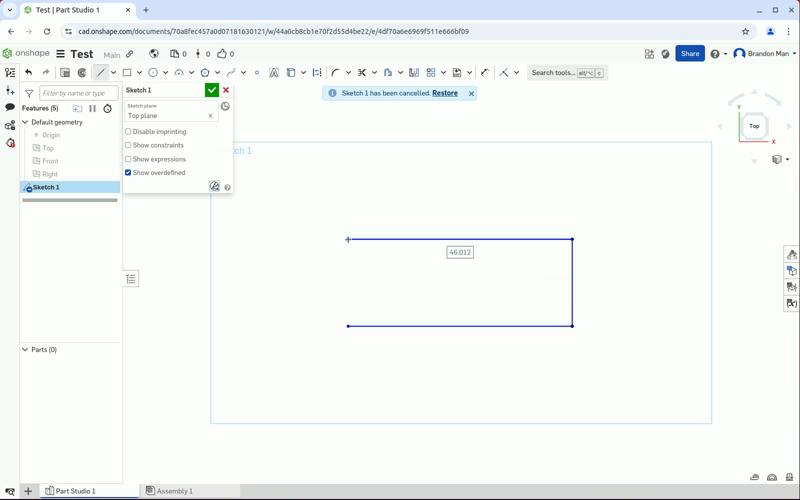
mouse_move(348, 326)
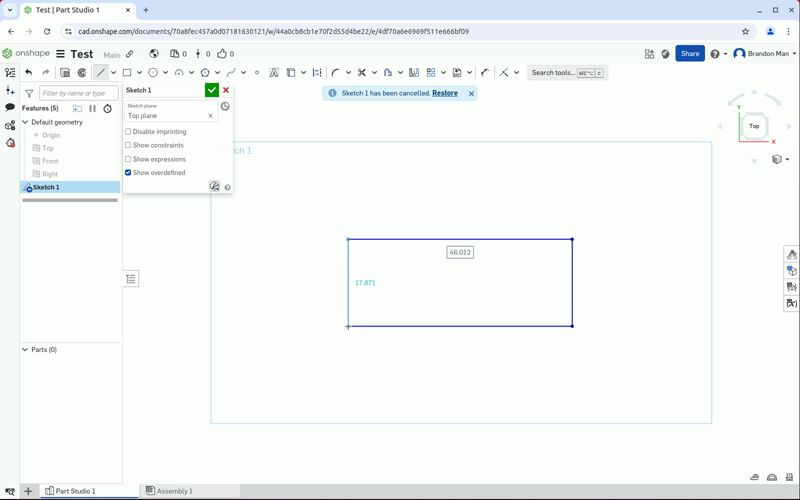
key_up(shift)
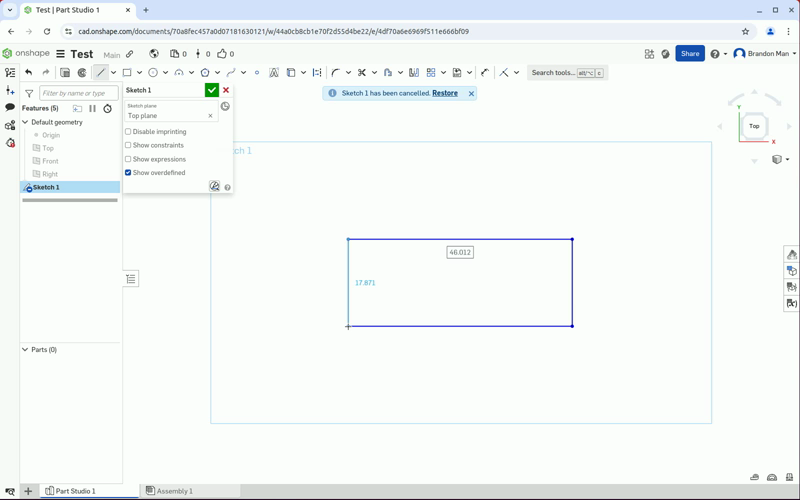
click(348, 326)
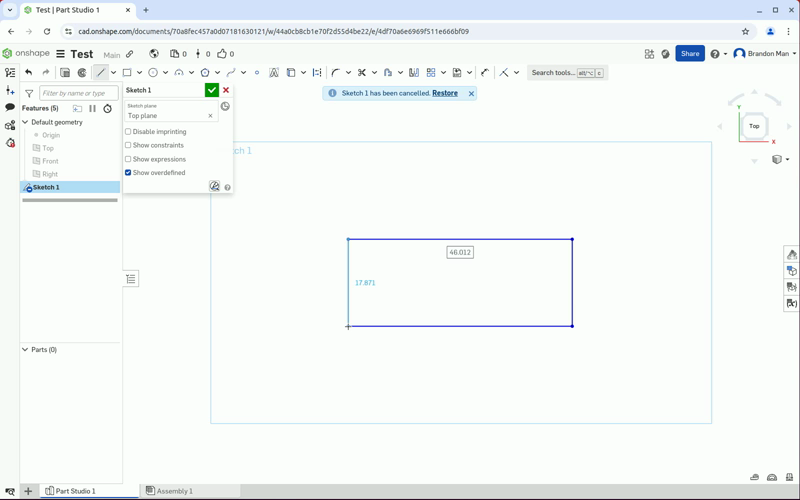
key(esc)
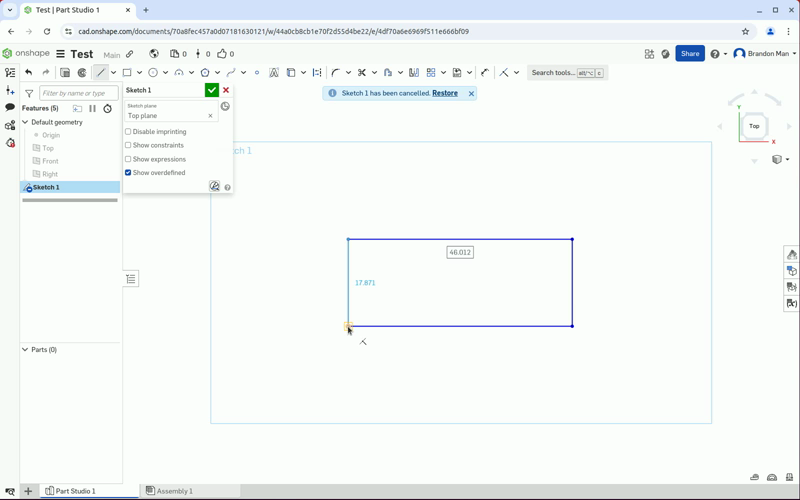
mouse_move(380, 308)
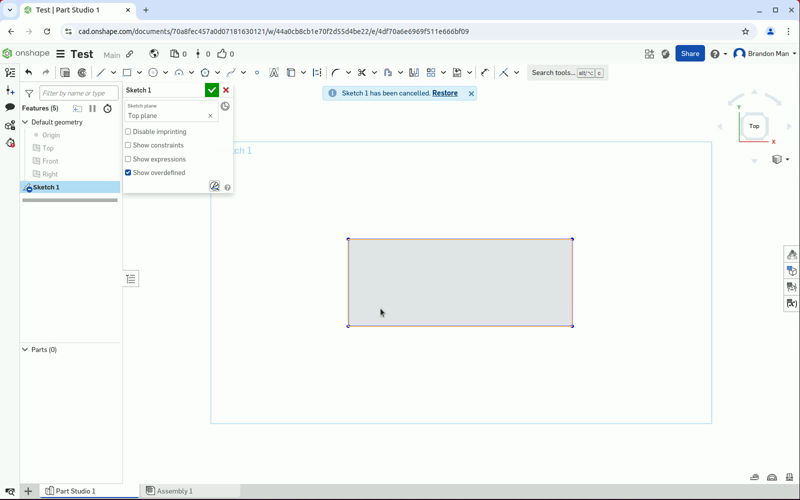
click(380, 308)
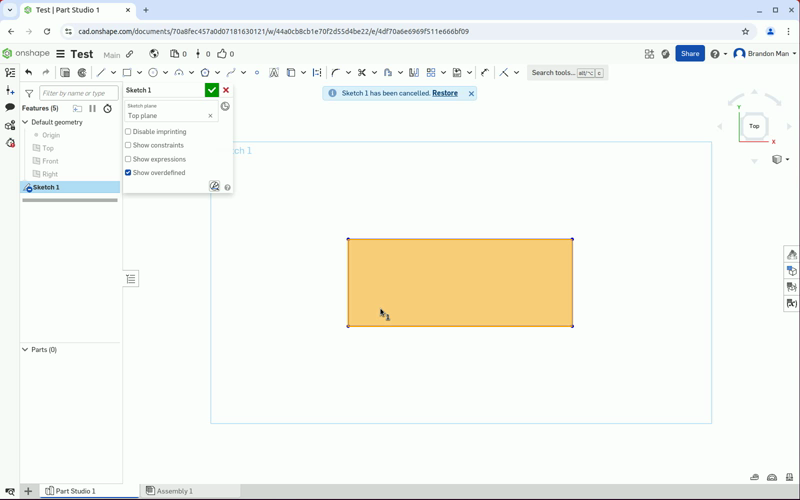
mouse_move(73, 352)
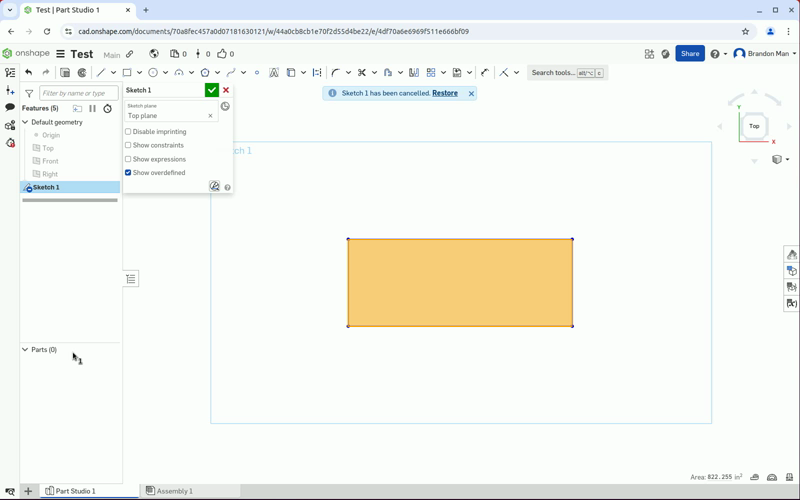
key(shift+y)
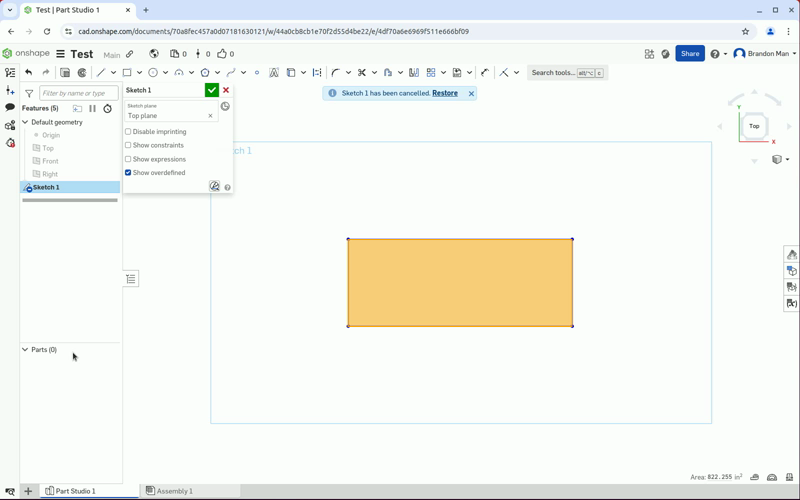
key(shift+e)
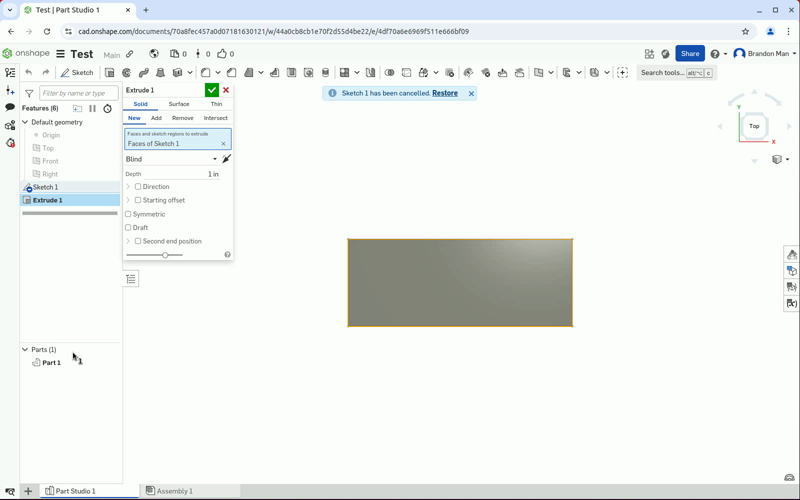
mouse_move(143, 106)
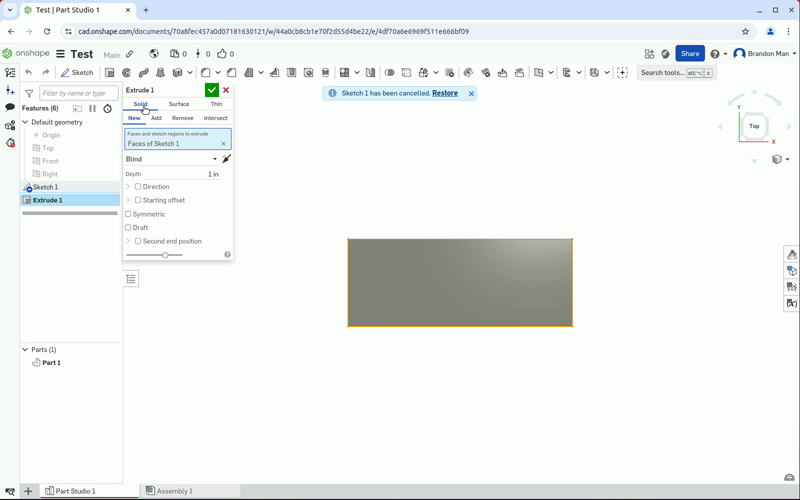
click(143, 106)
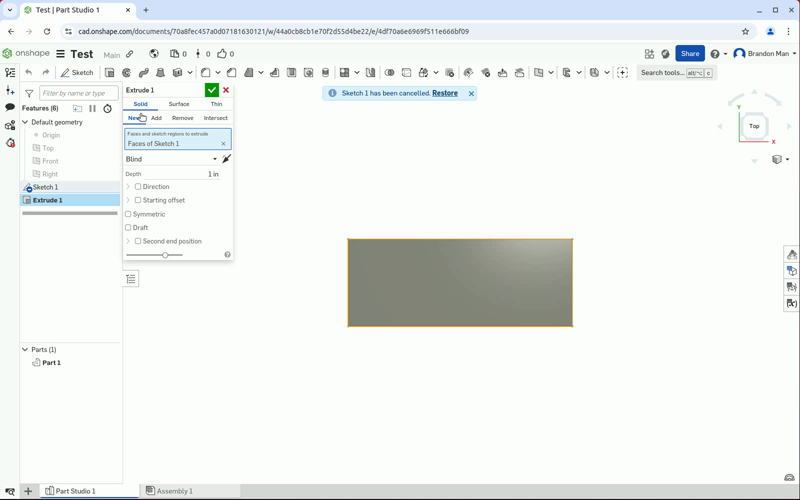
mouse_move(137, 120)
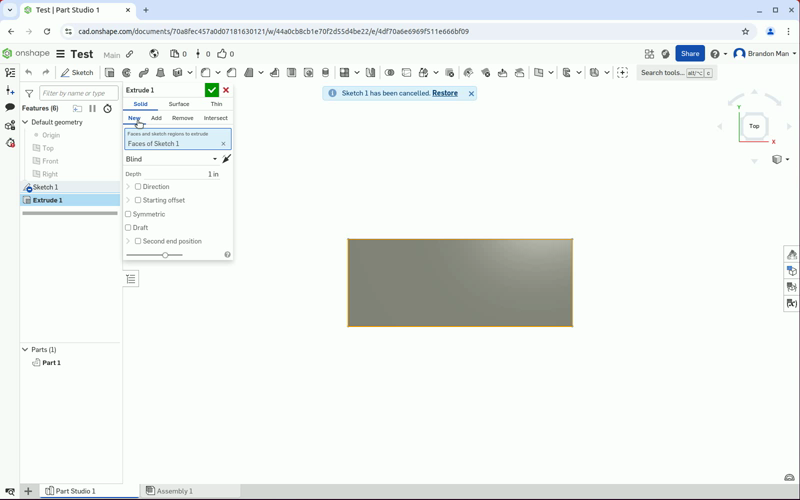
click(137, 120)
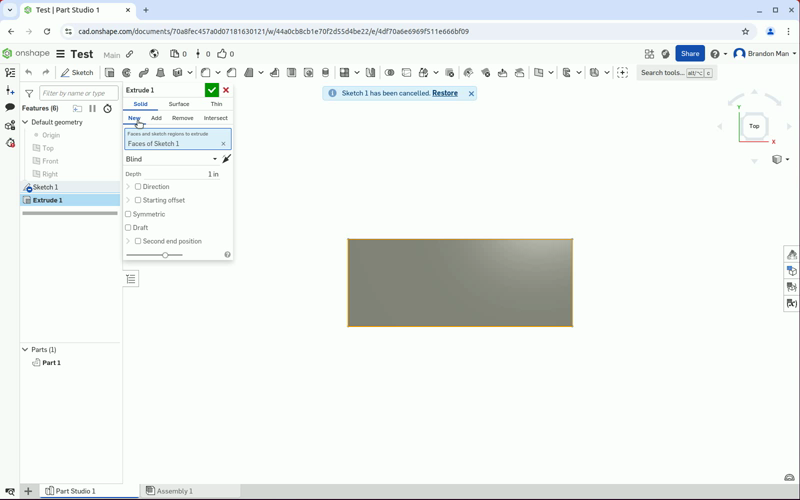
key(tab, 4)
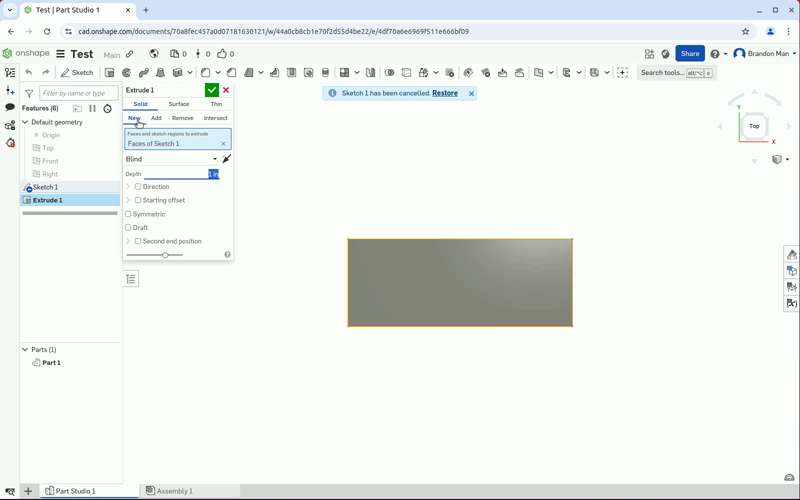
text(4.574)
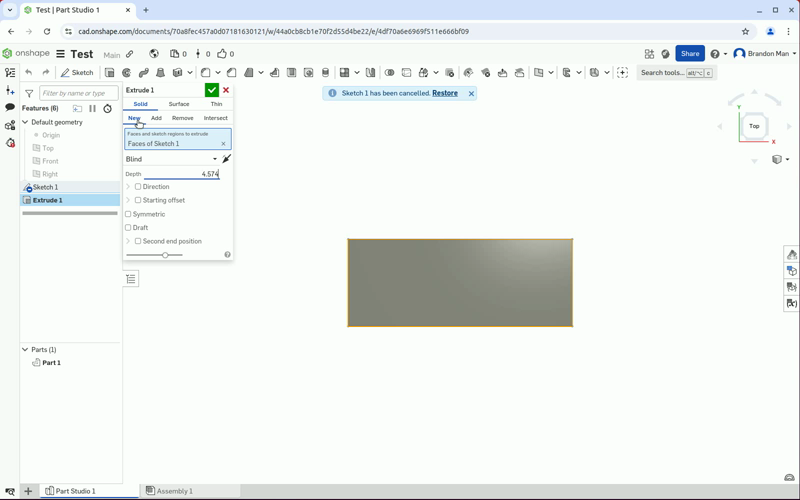
key(enter)
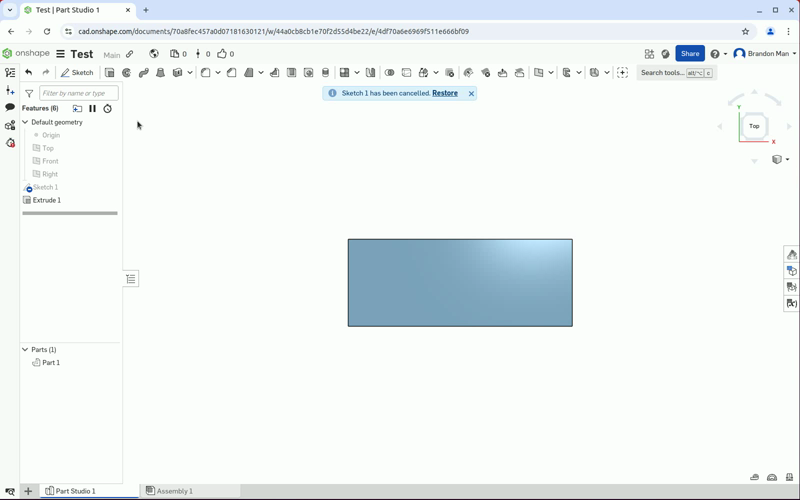
key(shift+h)
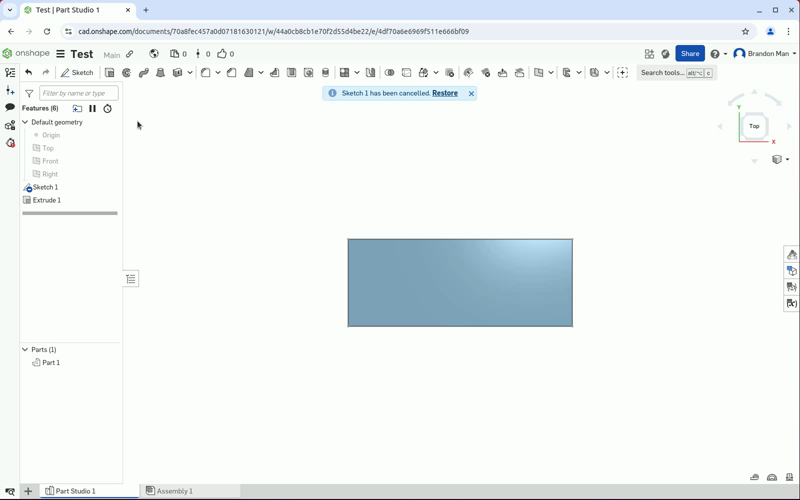
key(shift+h)
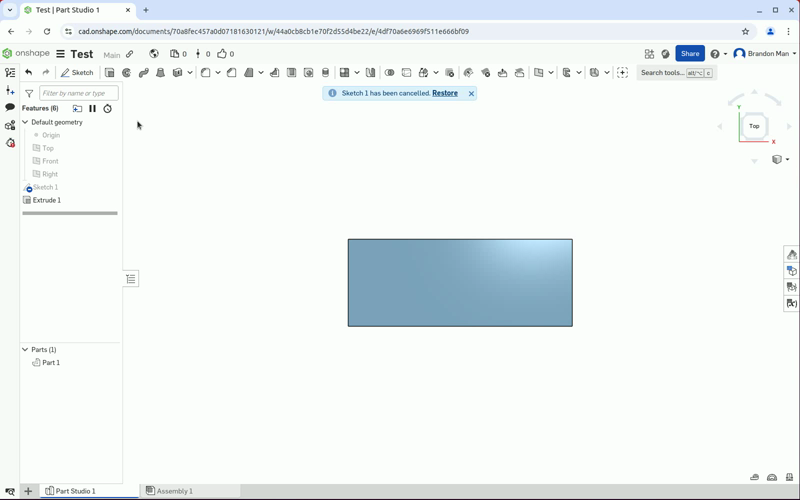
mouse_move(73, 189)
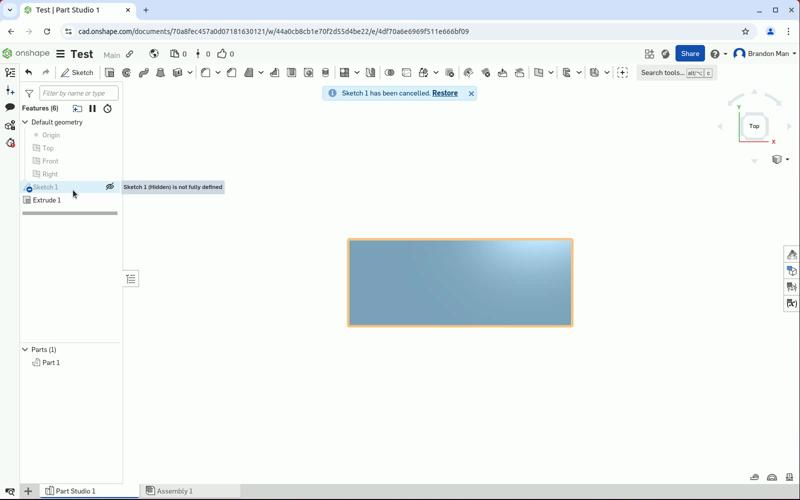
click(73, 189)
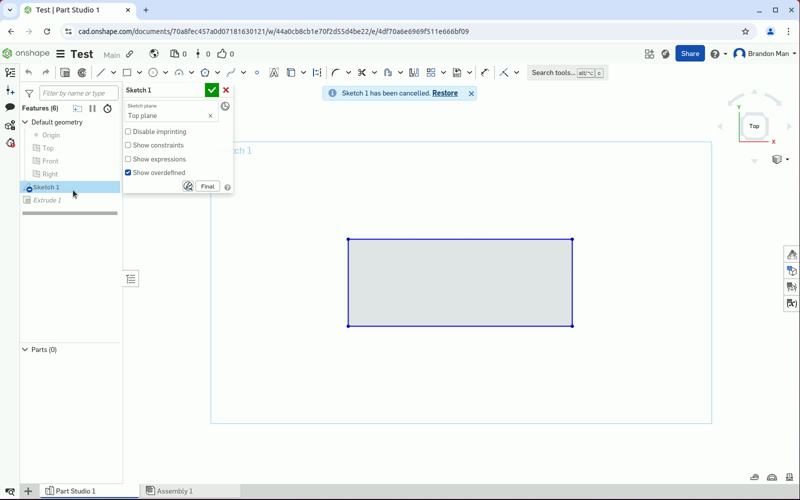
mouse_move(229, 92)
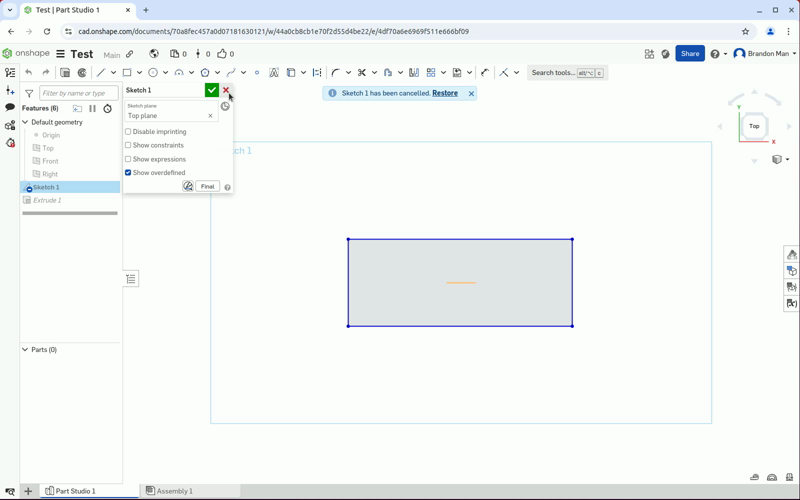
click(229, 92)
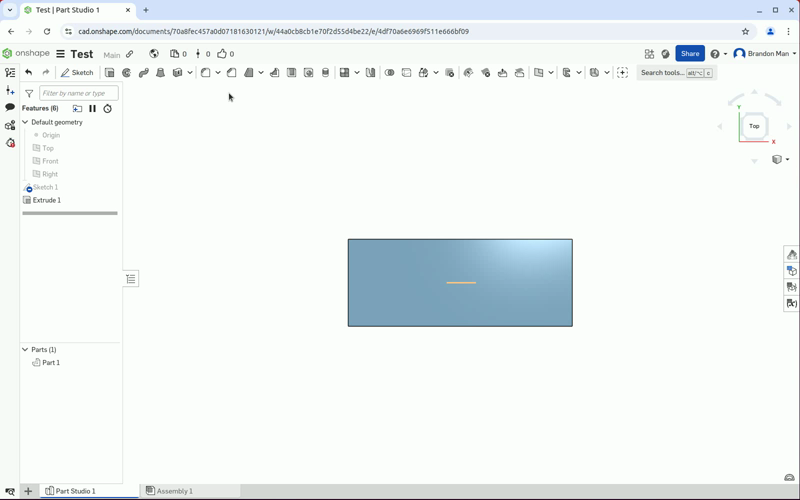
mouse_move(541, 75)
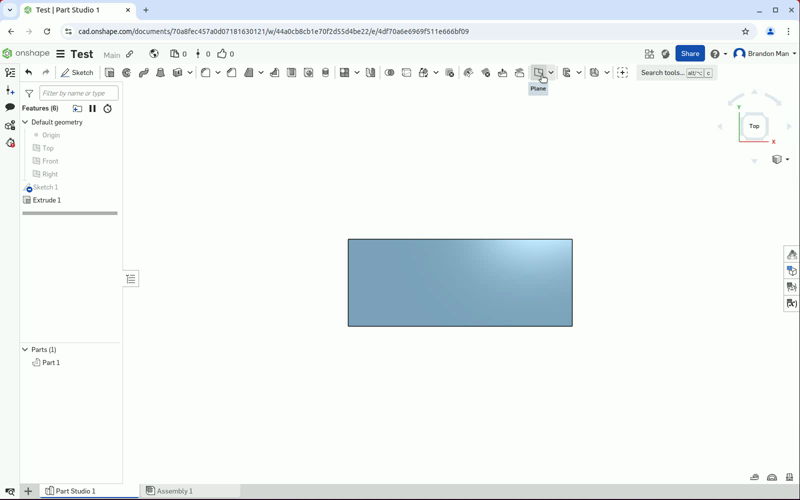
click(541, 75)
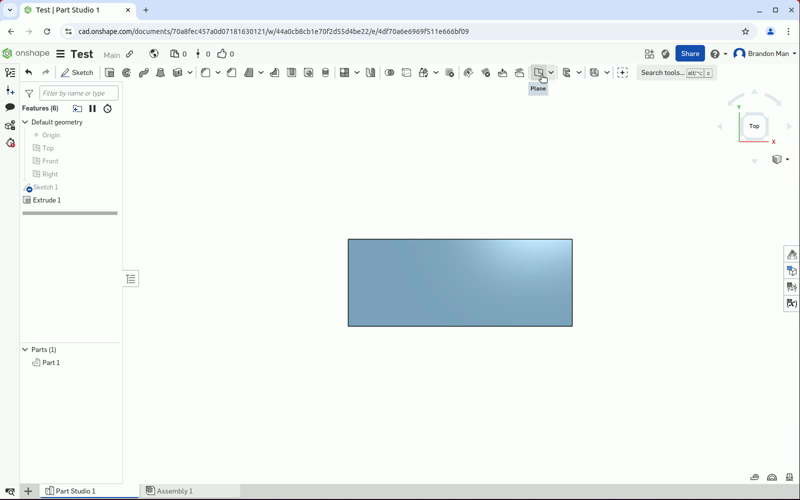
mouse_move(73, 150)
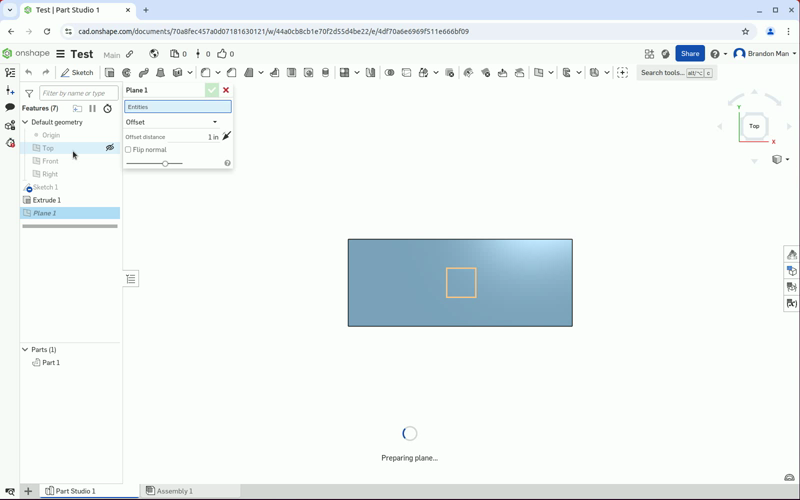
click(73, 150)
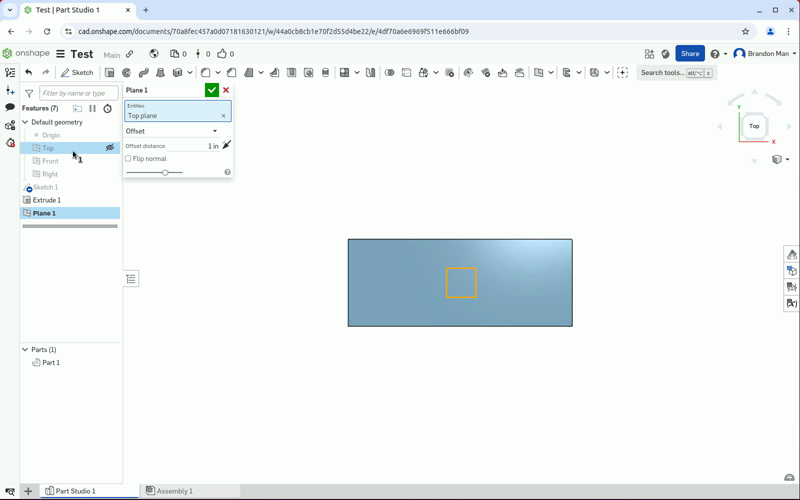
key(tab, 2)
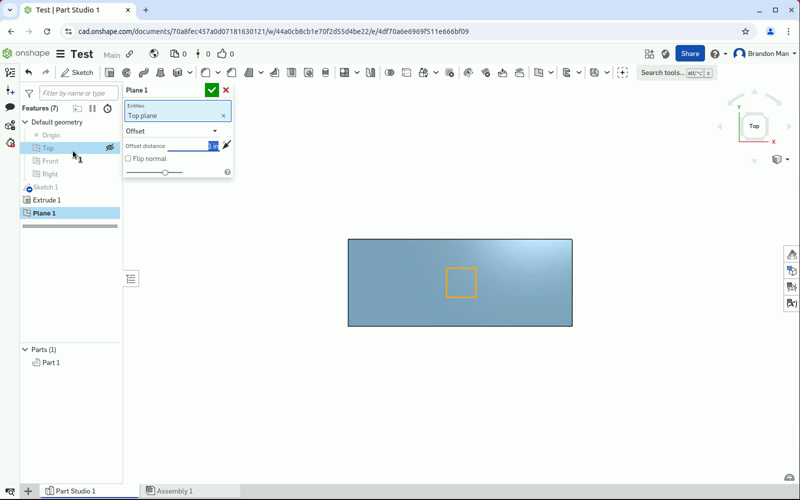
text(4.56)
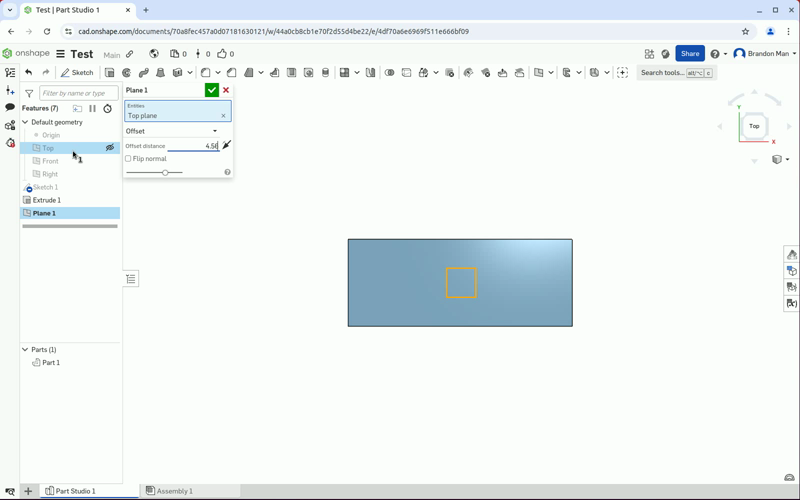
key(enter, 2)
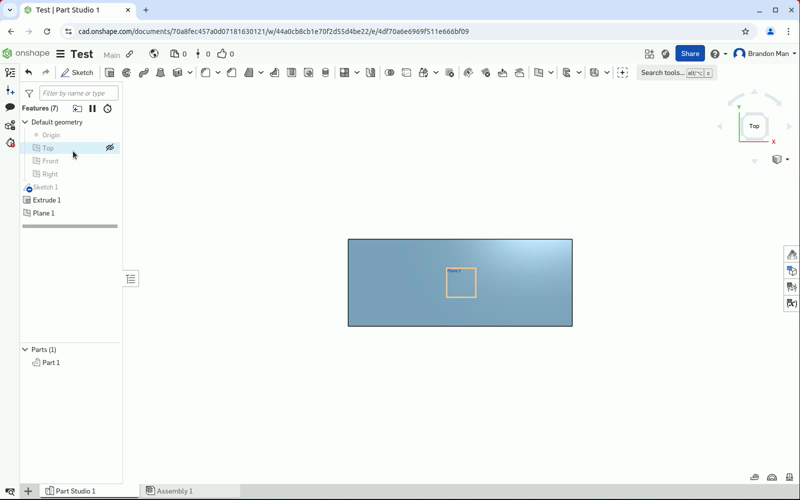
key(shift+s)
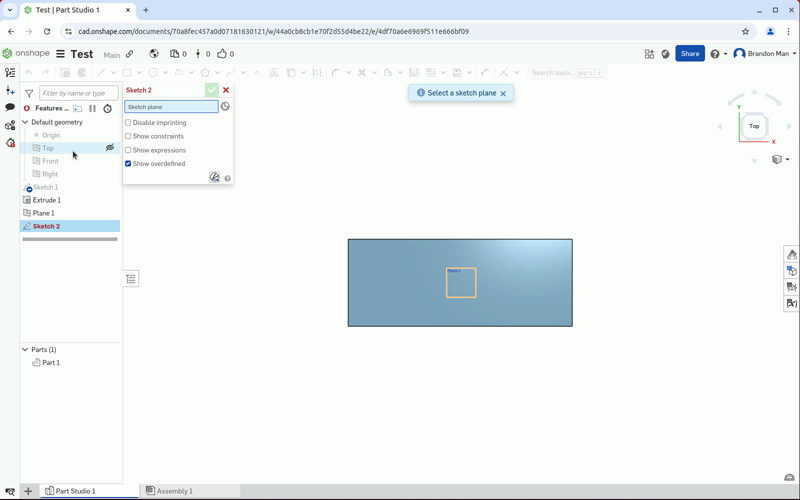
mouse_move(73, 215)
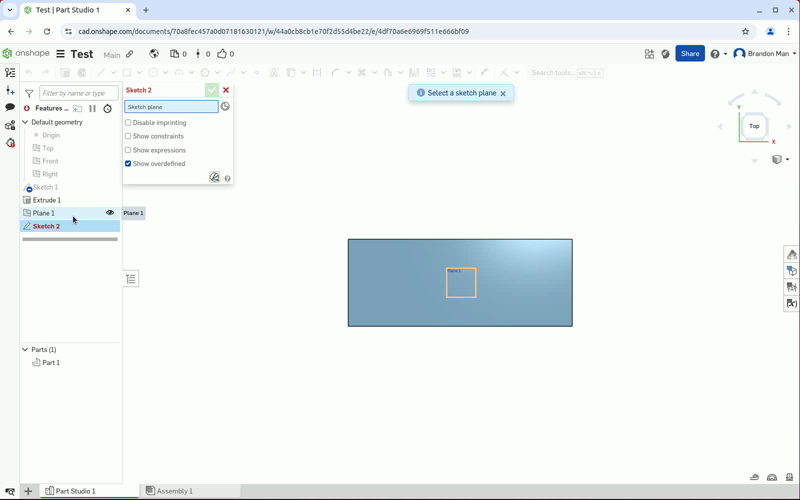
click(73, 215)
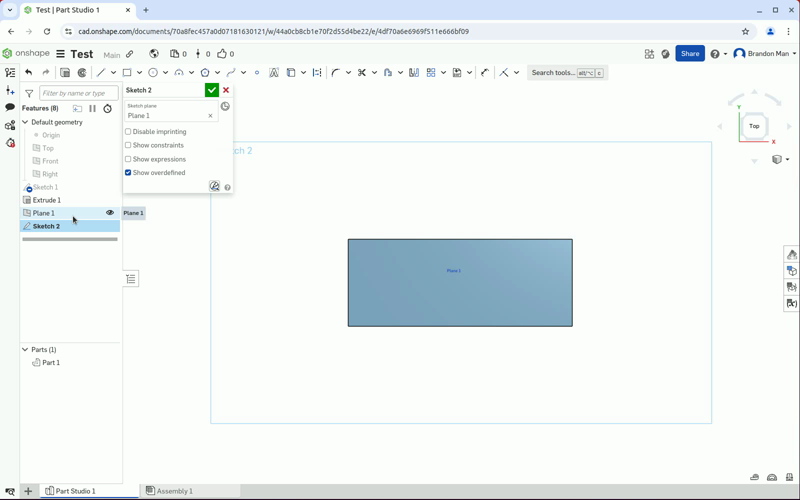
mouse_move(73, 352)
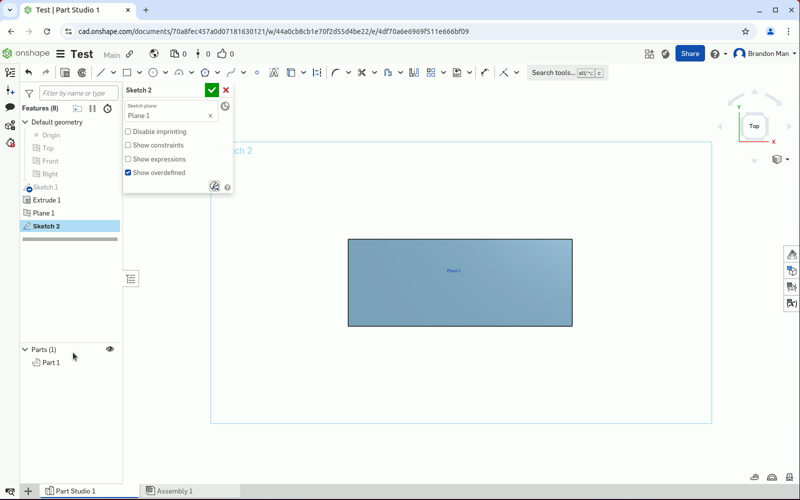
key(y)
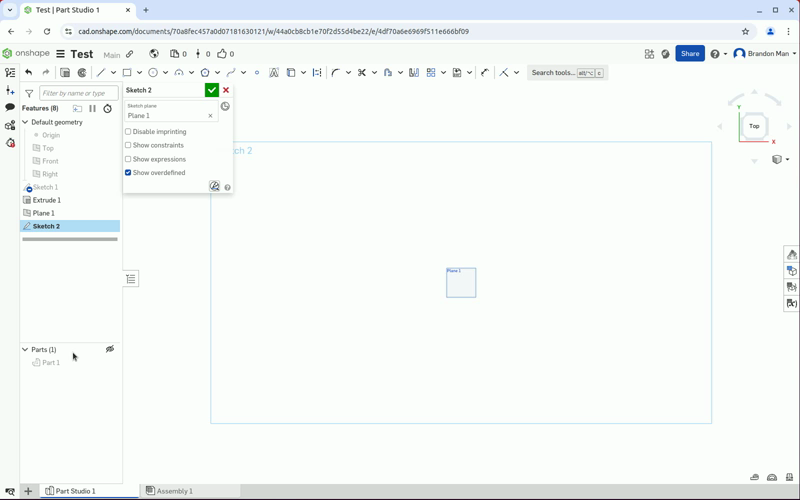
key(c)
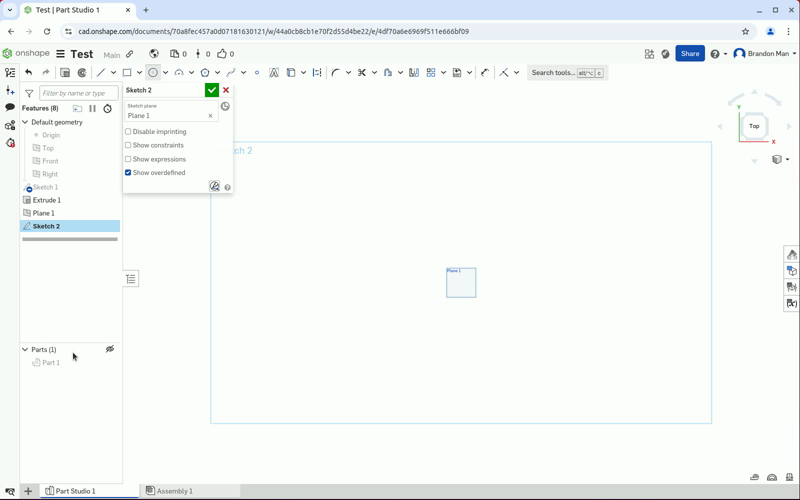
key_down(shift)
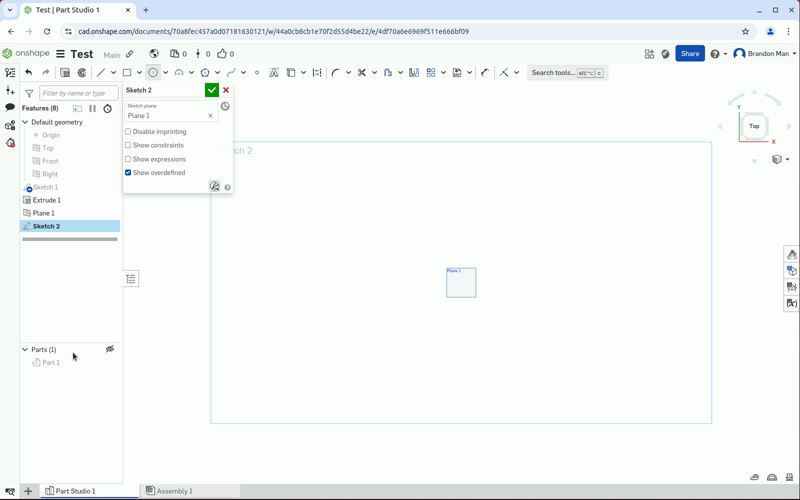
mouse_move(399, 290)
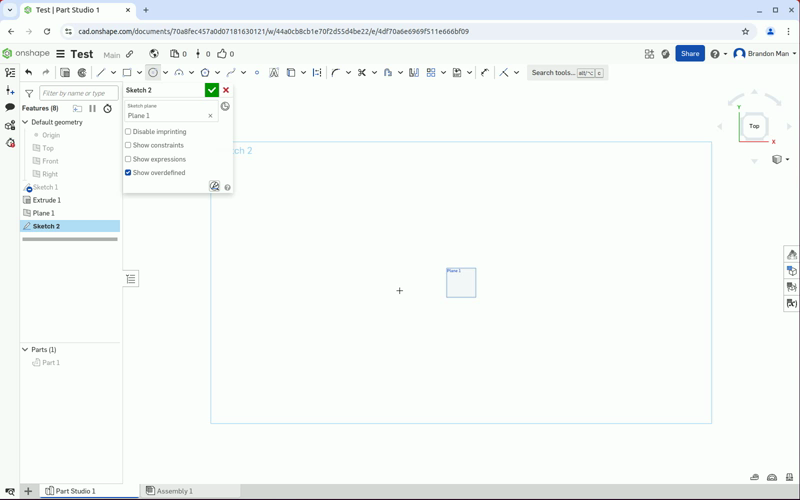
click(399, 290)
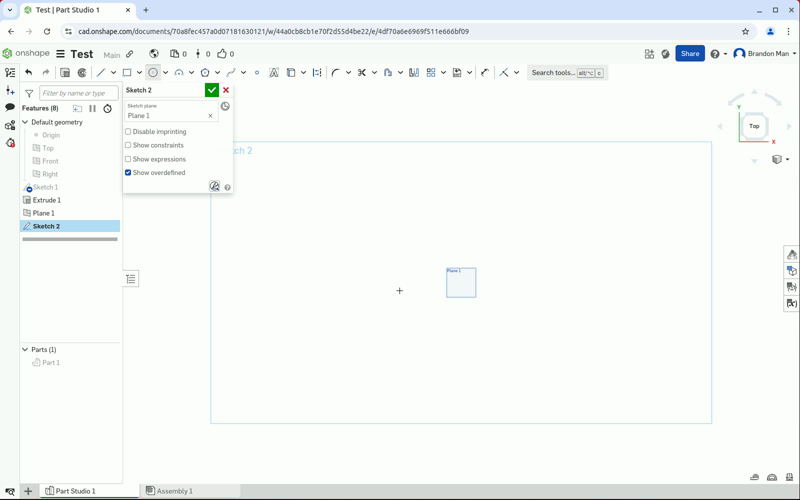
key_up(shift)
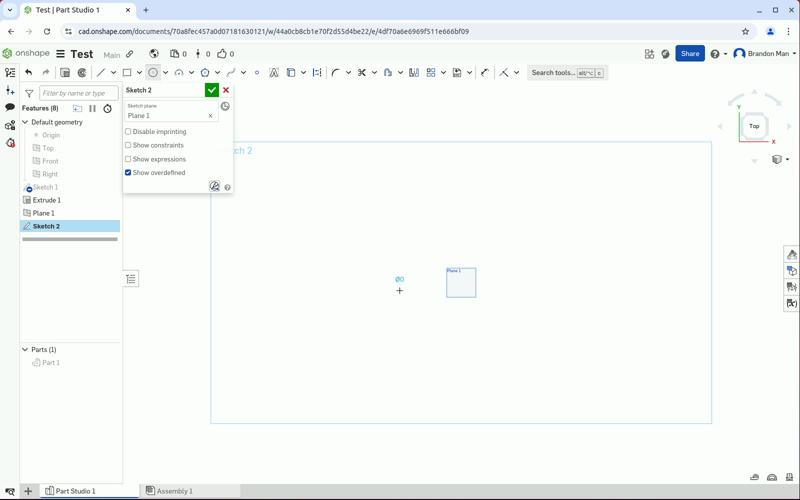
mouse_move(423, 290)
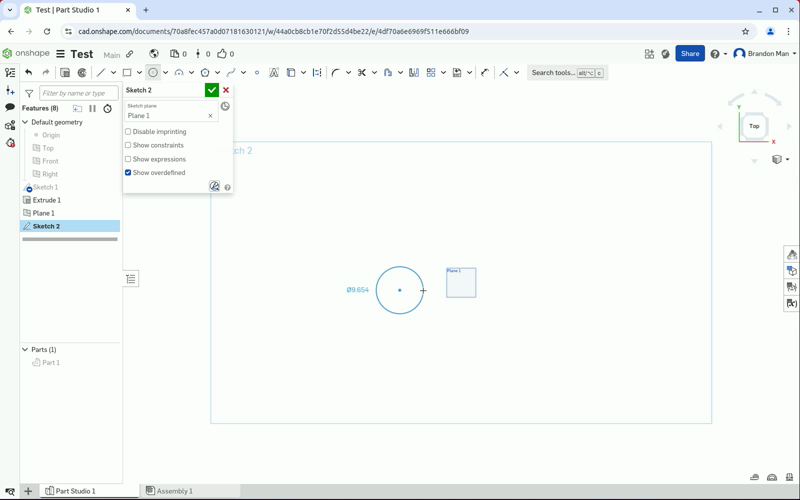
click(423, 290)
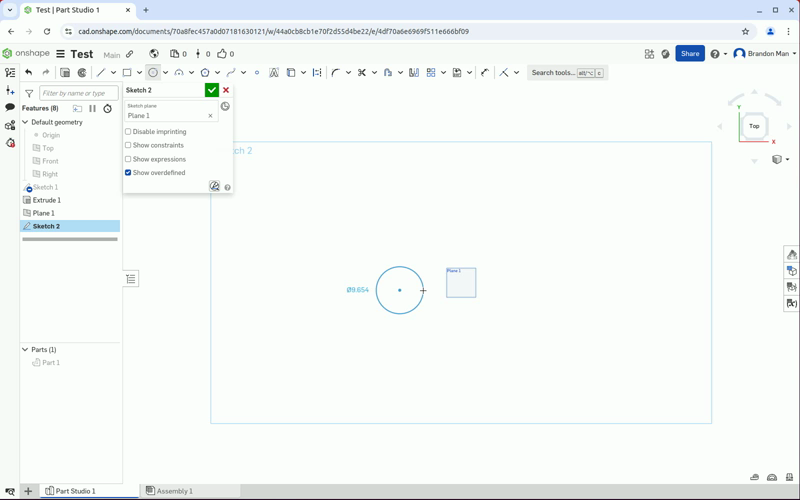
key(esc)
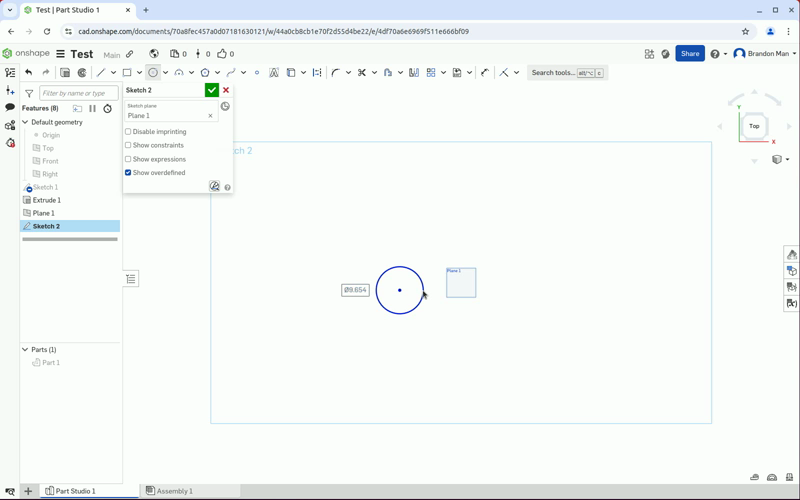
mouse_move(380, 288)
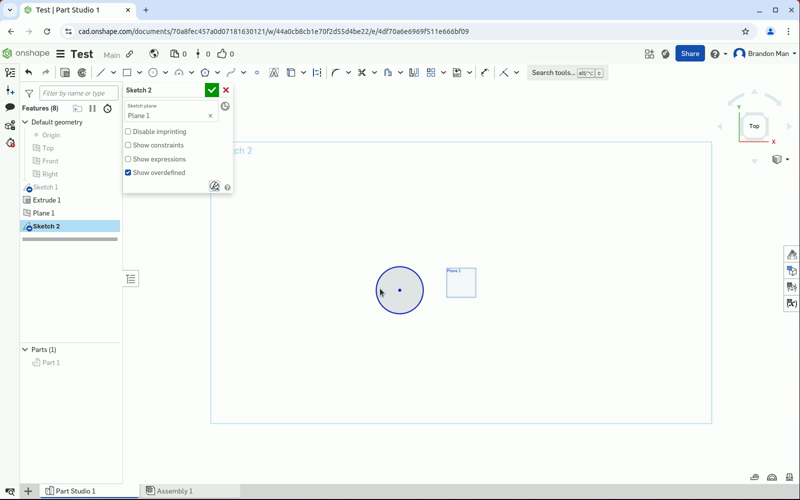
scroll(6)
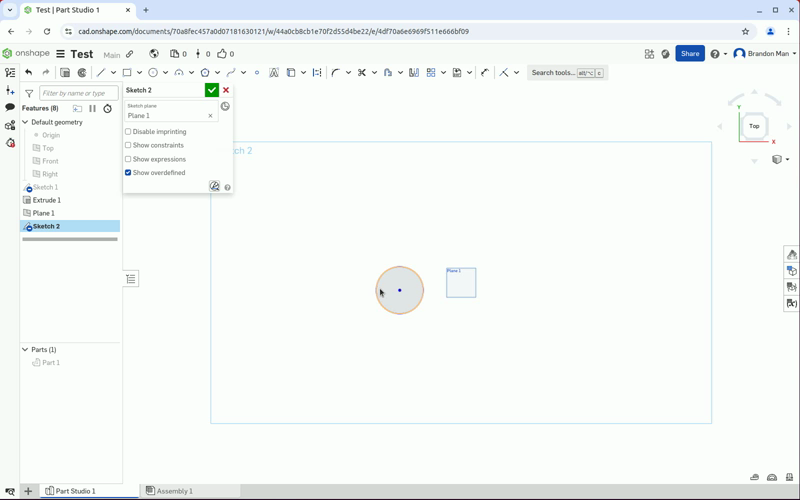
scroll(6)
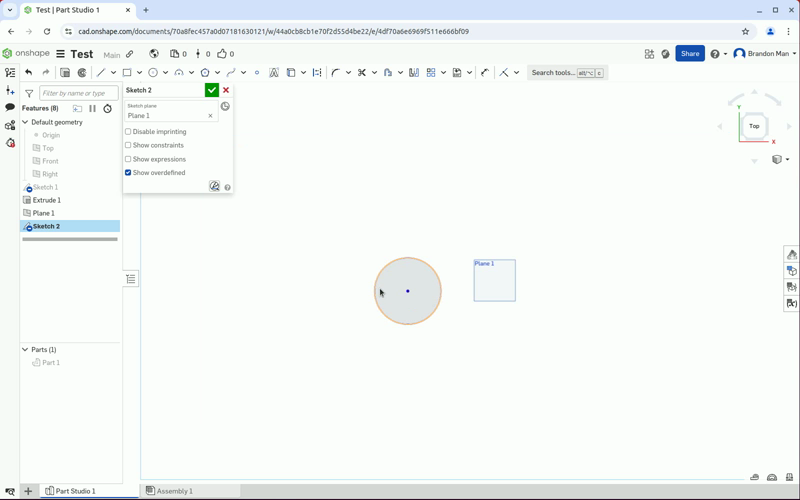
scroll(6)
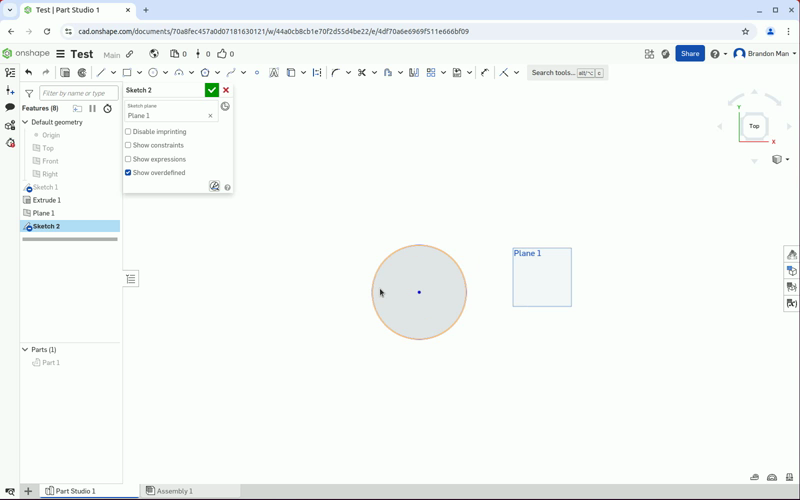
scroll(6)
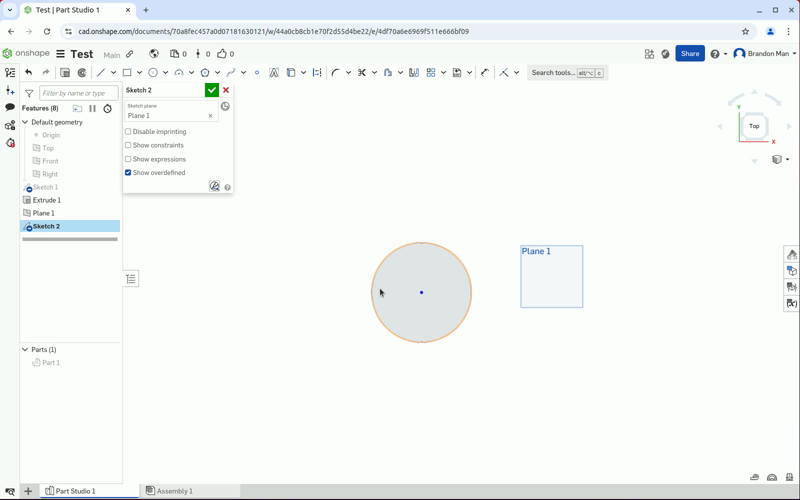
scroll(6)
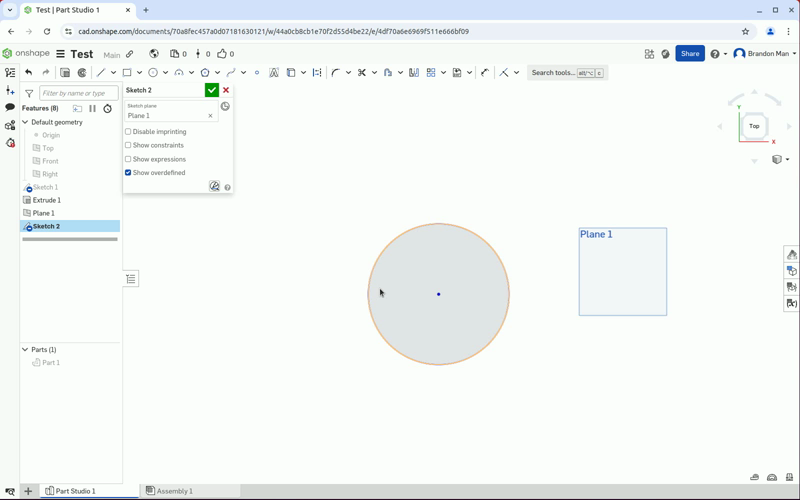
scroll(6)
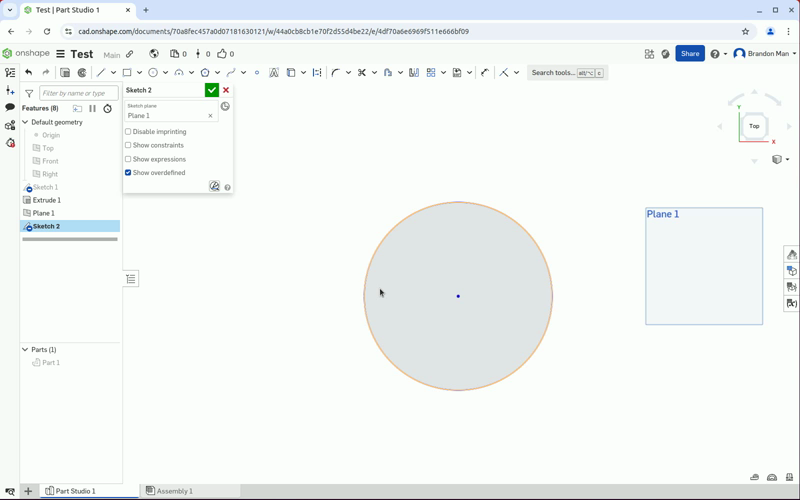
scroll(6)
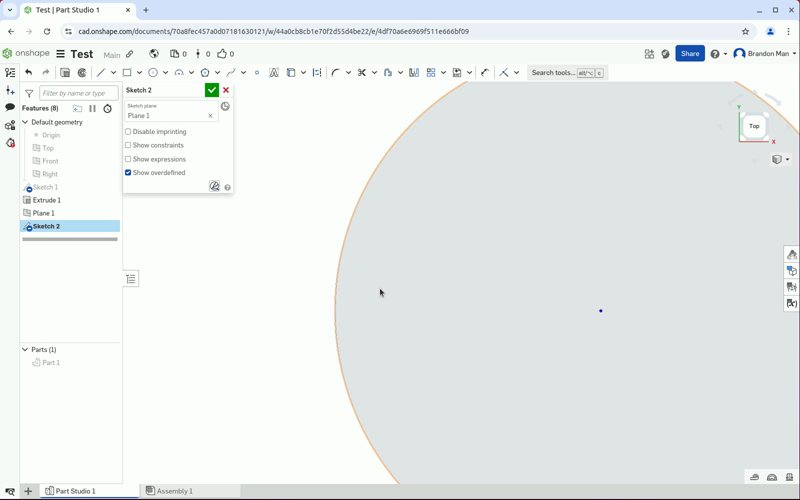
click(380, 288)
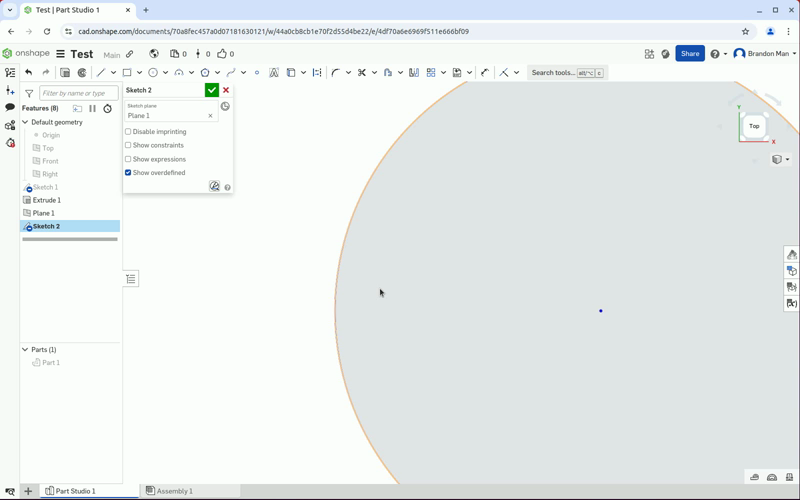
scroll(-6)
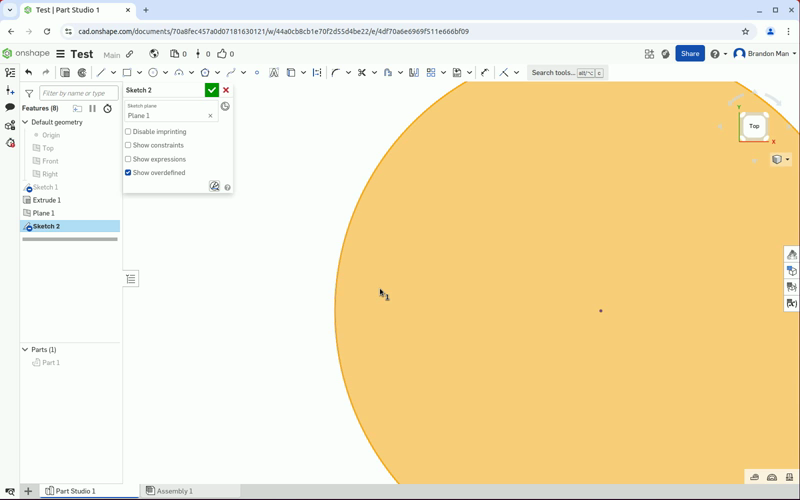
scroll(-6)
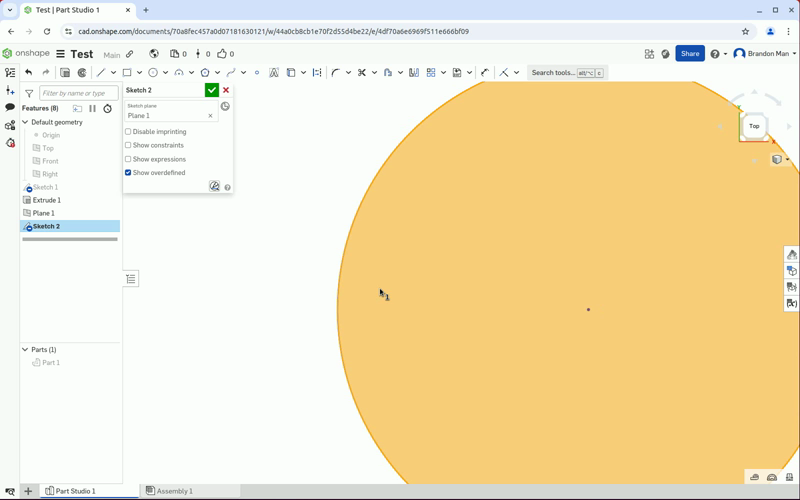
scroll(-6)
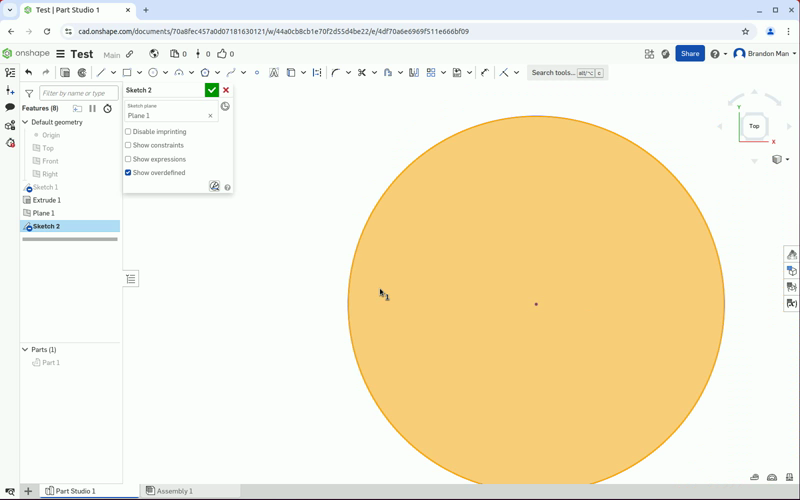
scroll(-6)
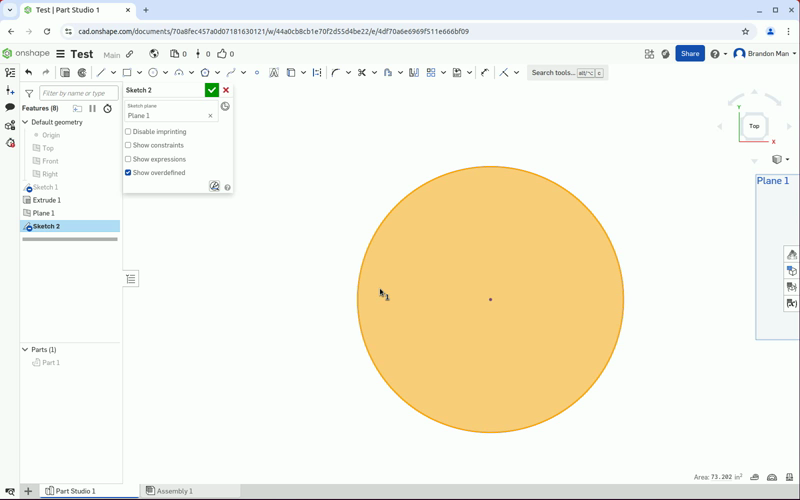
scroll(-6)
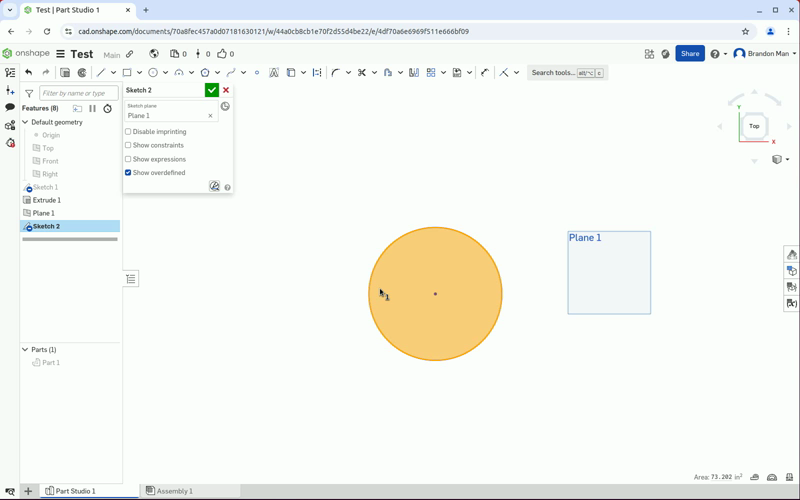
scroll(-6)
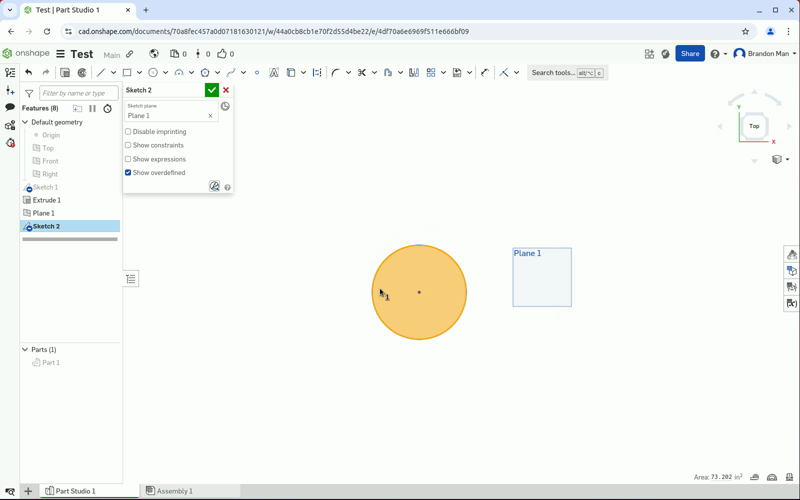
scroll(-6)
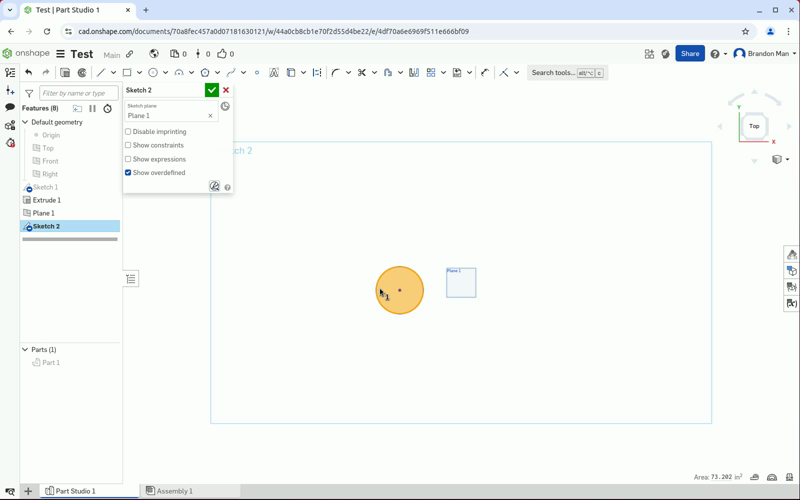
mouse_move(73, 352)
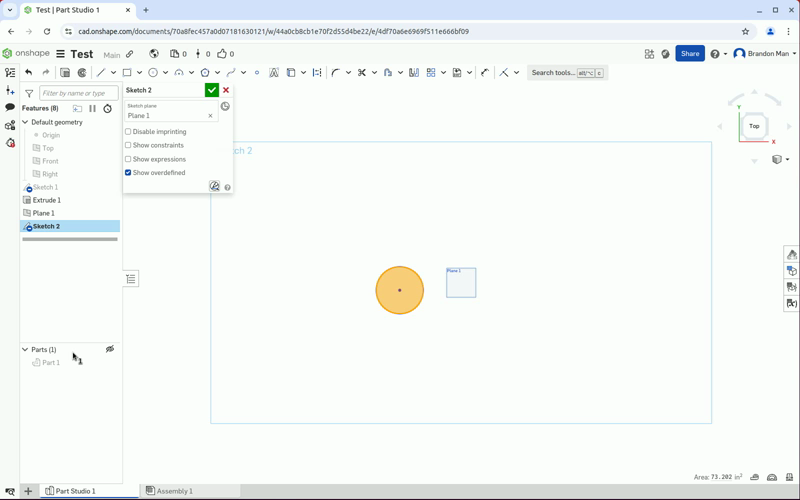
key(shift+y)
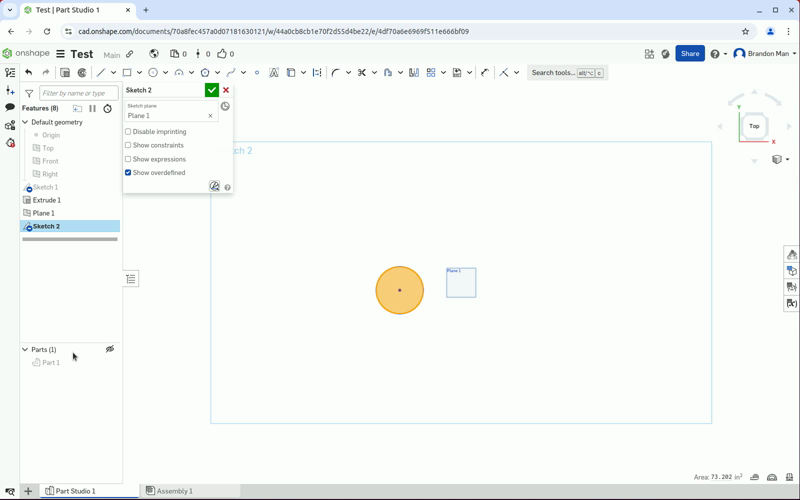
key(shift+e)
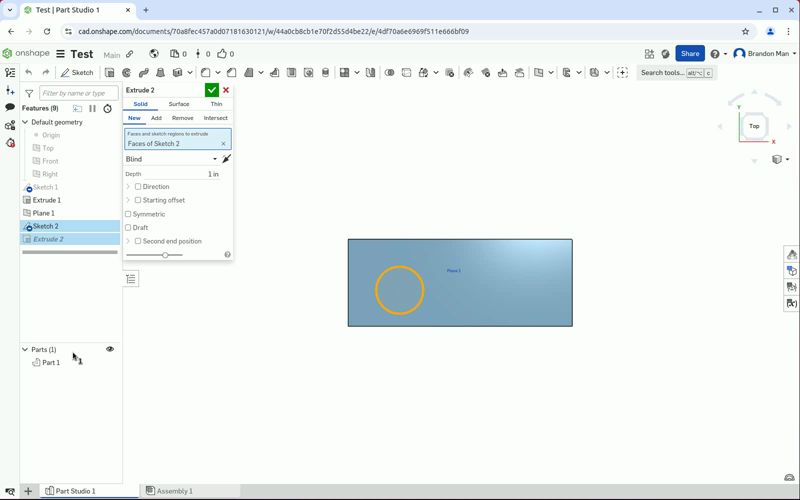
mouse_move(143, 106)
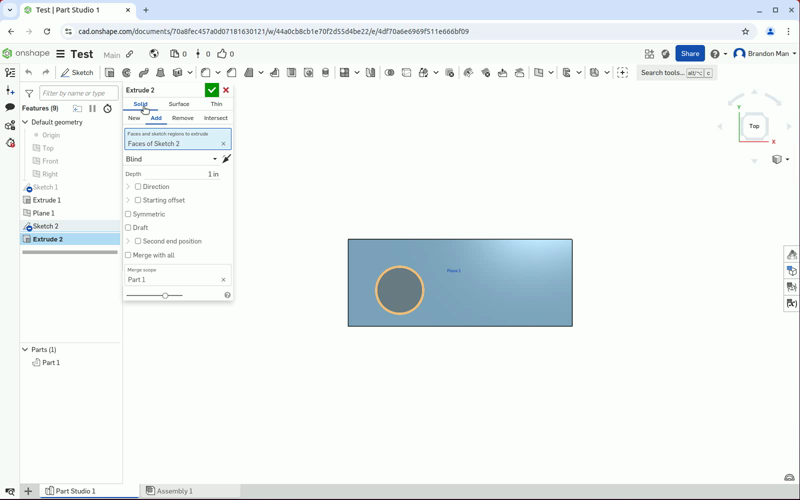
click(143, 106)
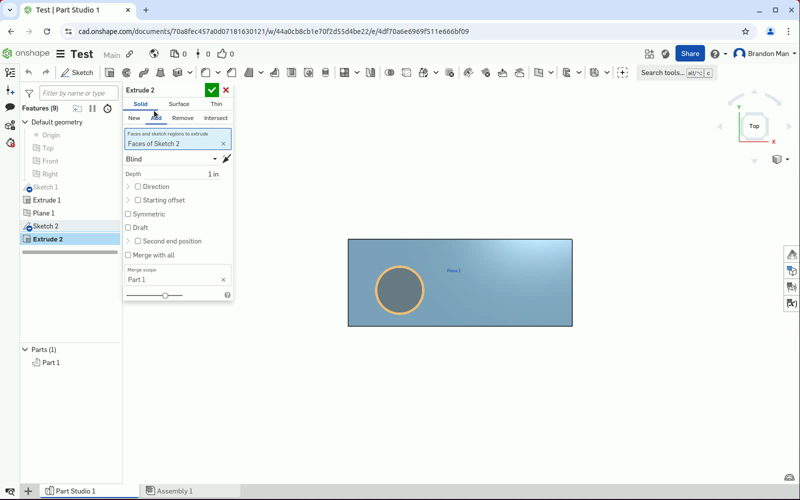
mouse_move(186, 120)
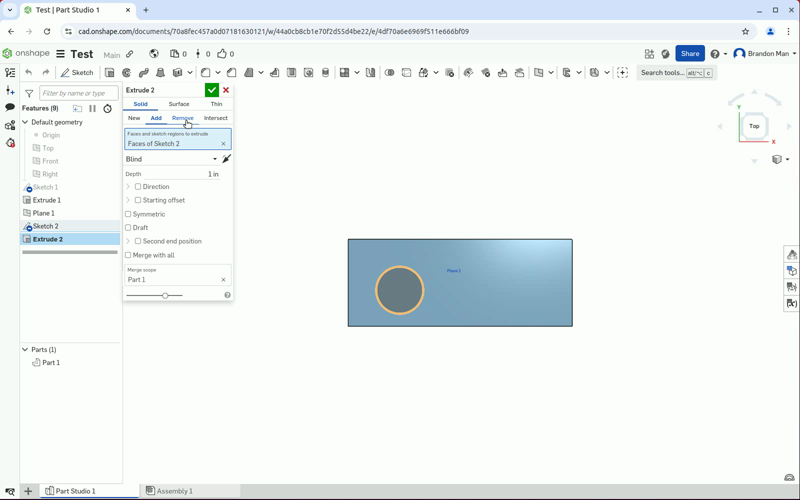
click(186, 120)
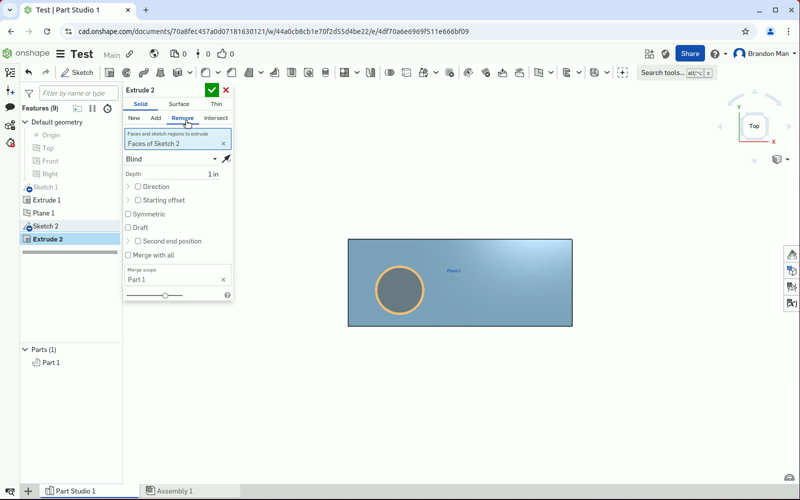
key(tab, 4)
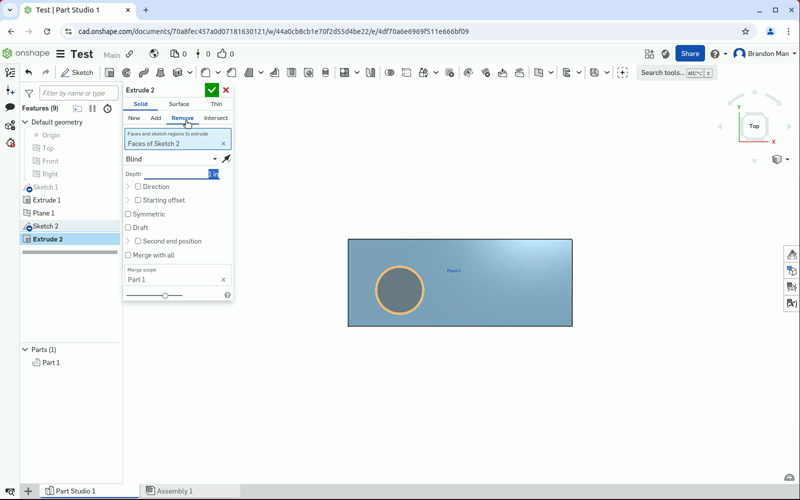
text(4.574)
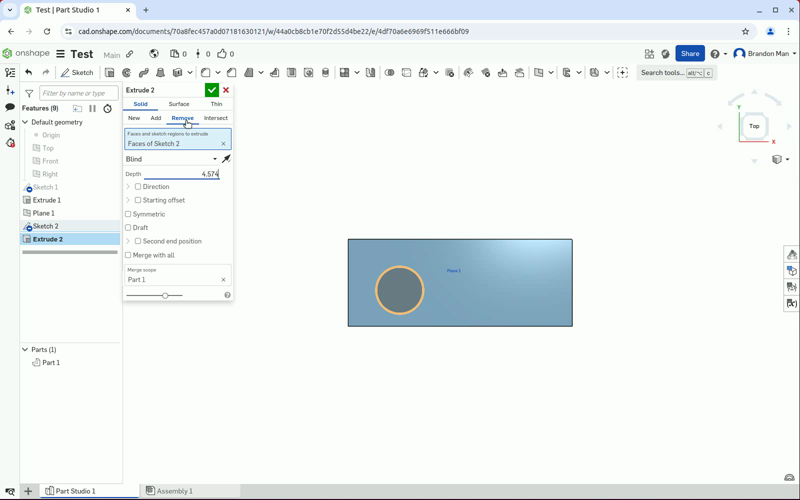
key(tab, 6)
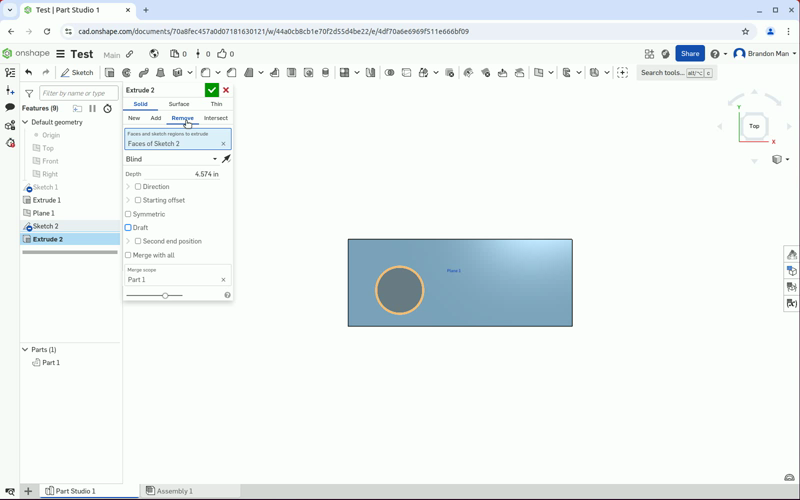
key(space)
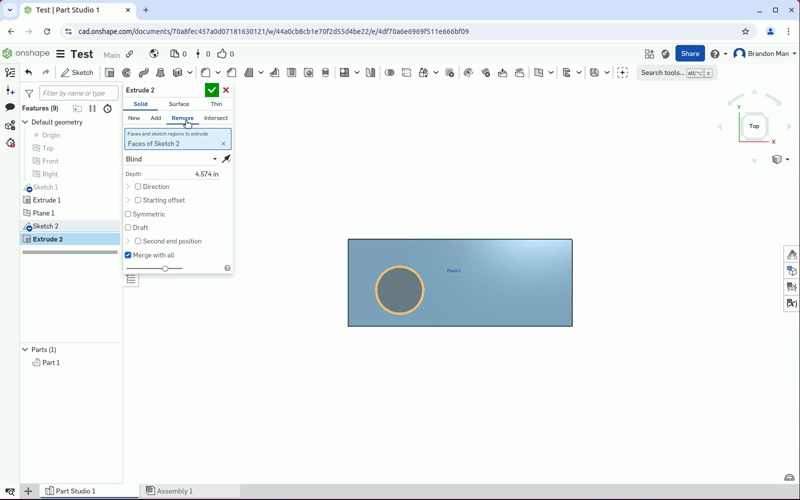
key(enter)
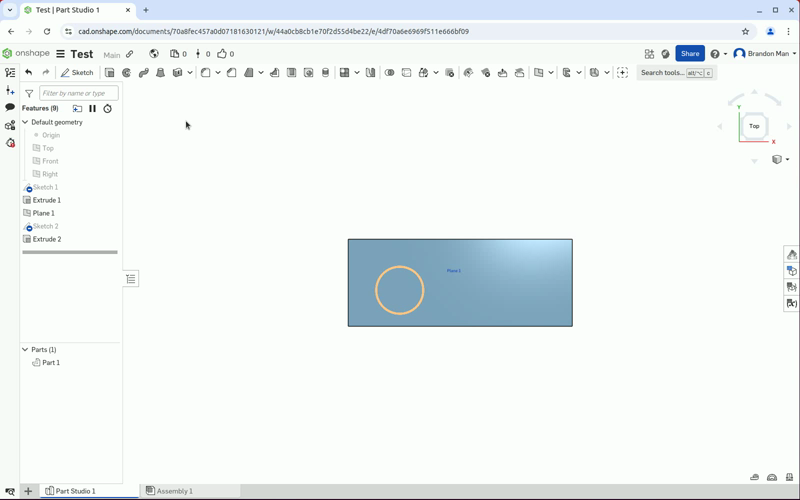
key(shift+h)
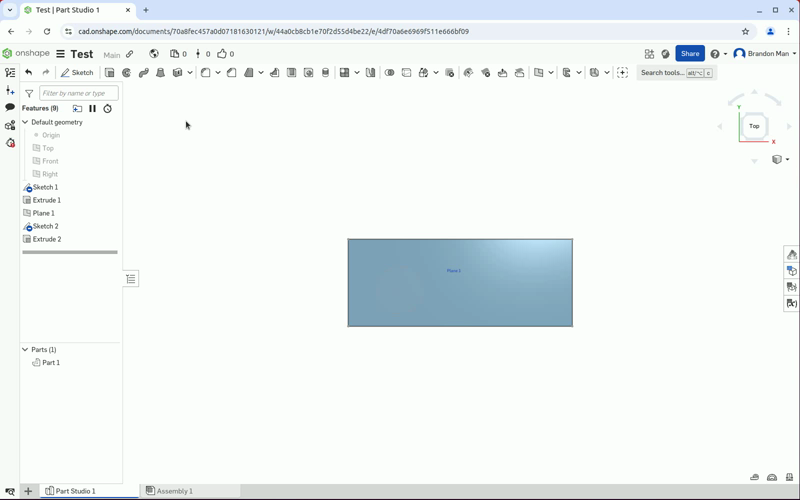
key(shift+h)
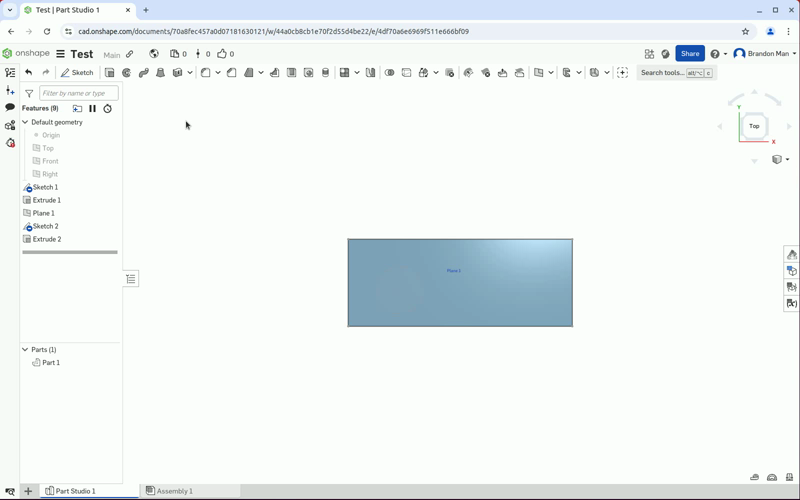
key(shift+7)
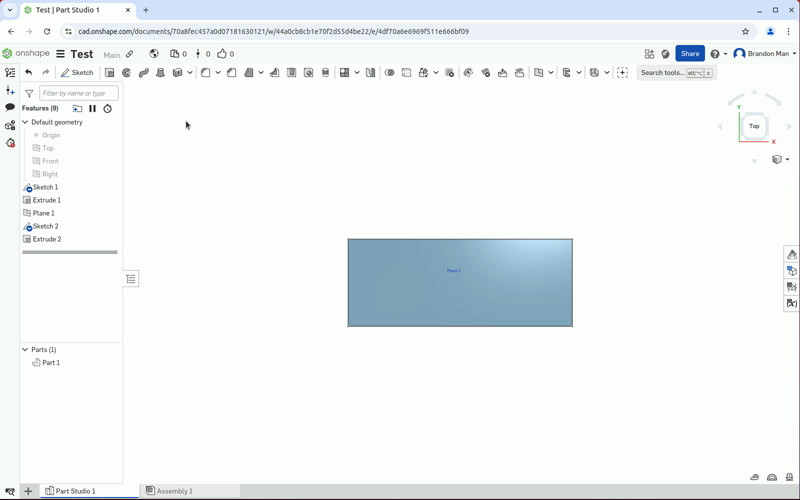
key(up, 3)
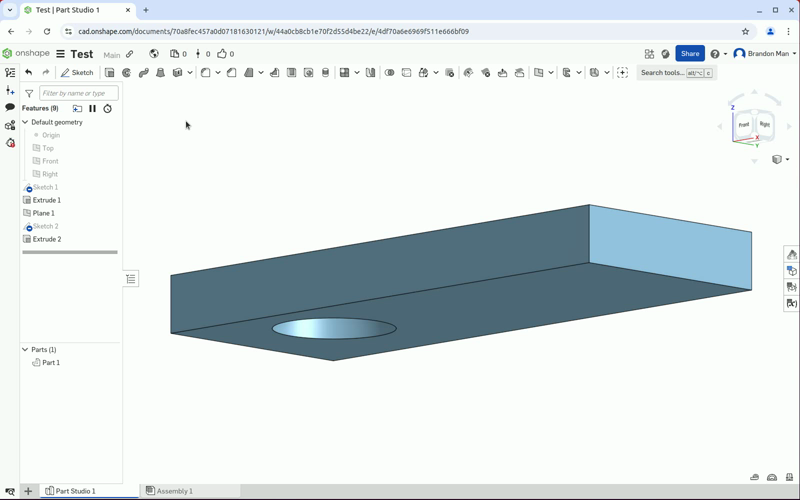
key(left, 3)
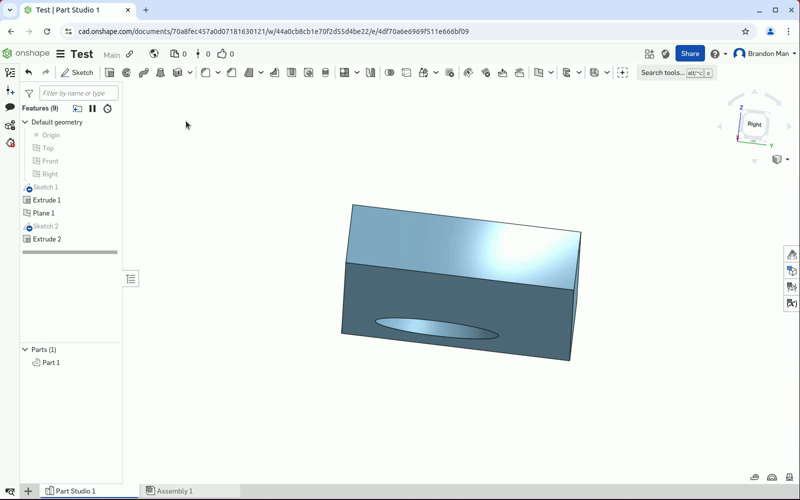
key(right, 3)
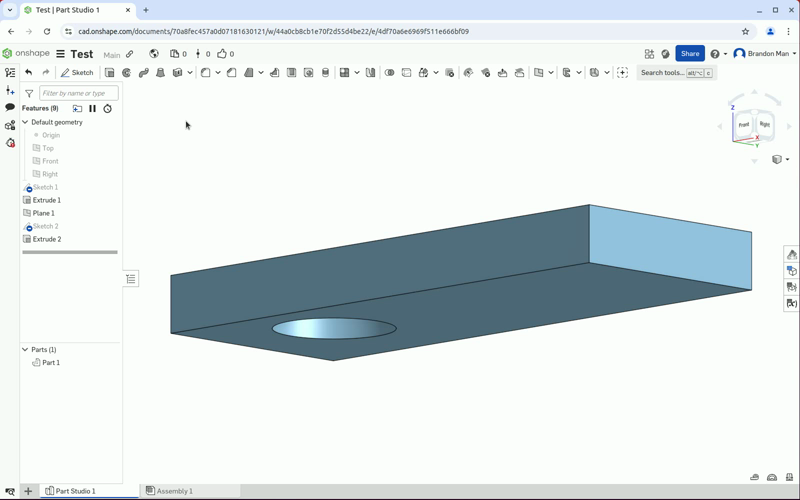
key(down, 3)
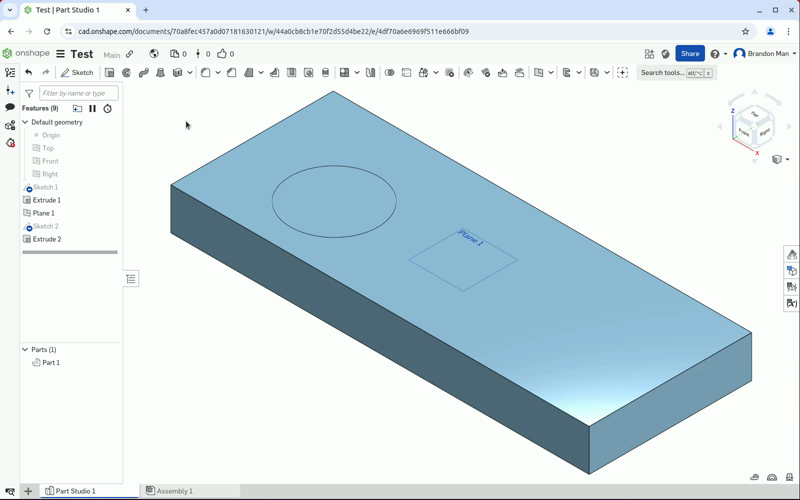
mouse_move(73, 189)
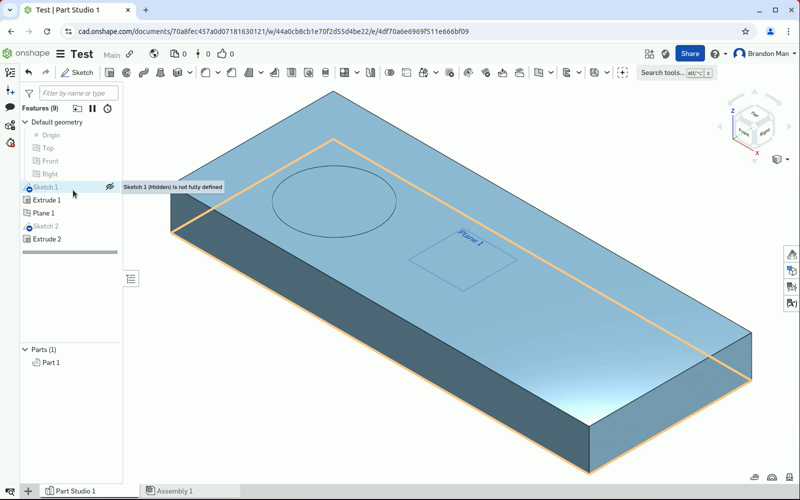
click(73, 189)